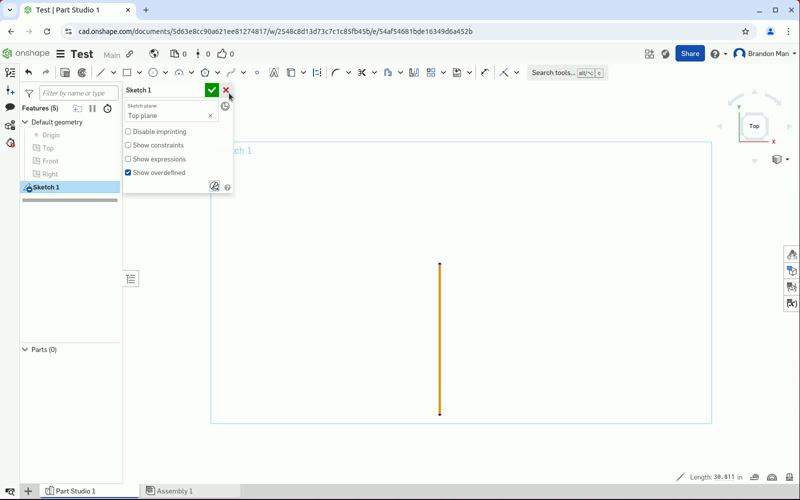
key(shift+h)
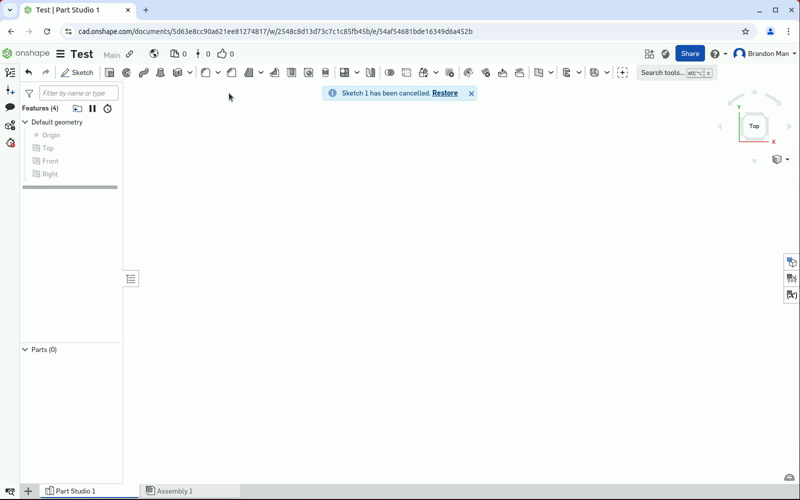
mouse_move(73, 352)
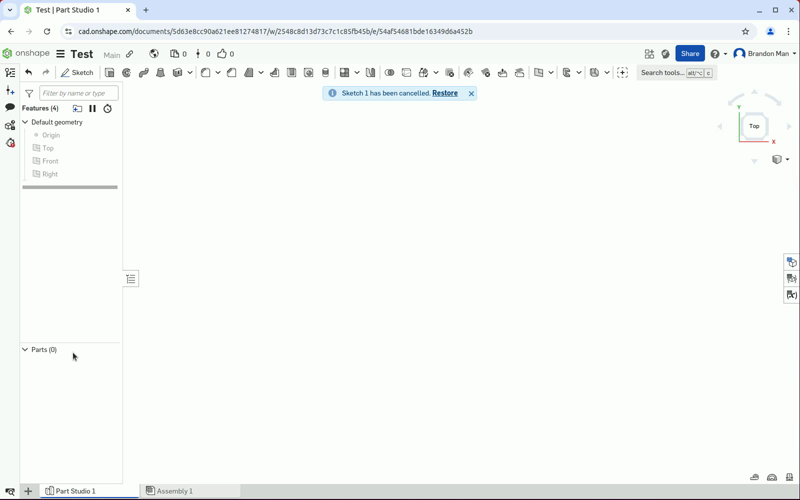
key(y)
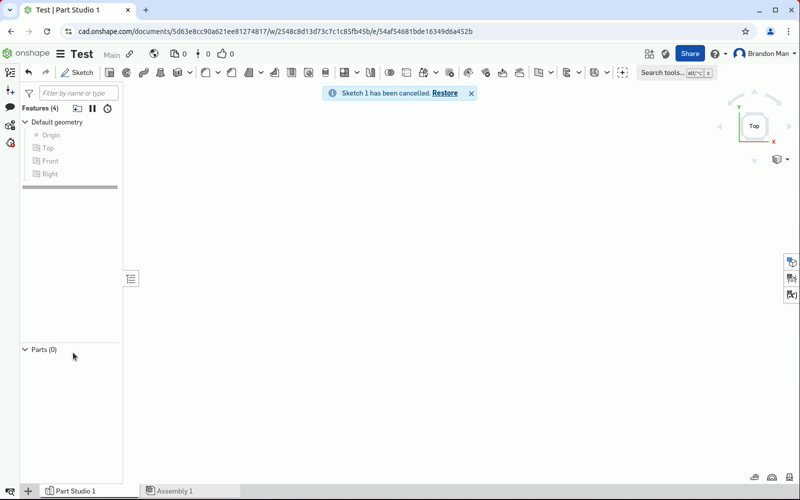
key(shift+p)
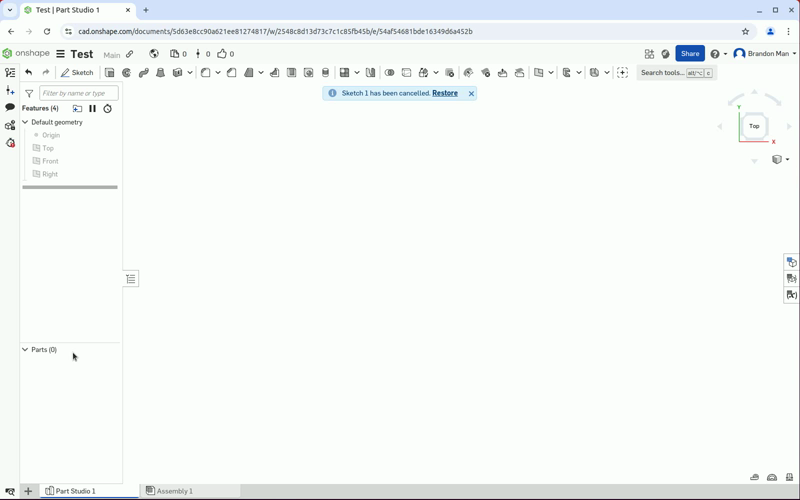
key(space)
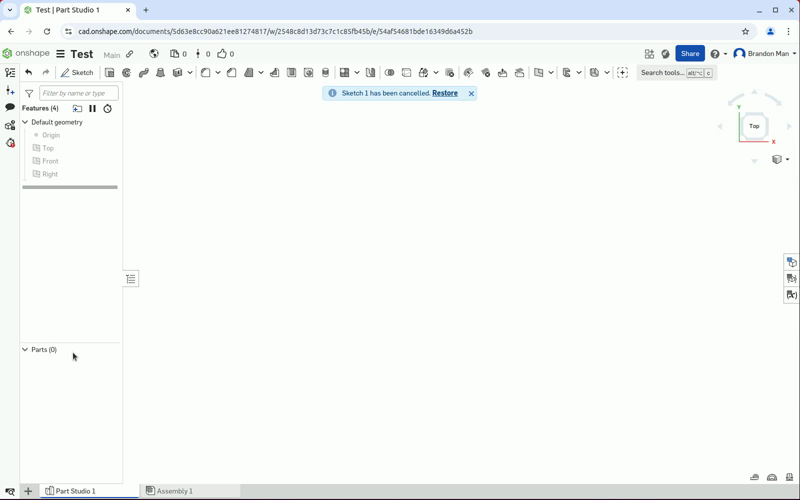
key_down(shift)
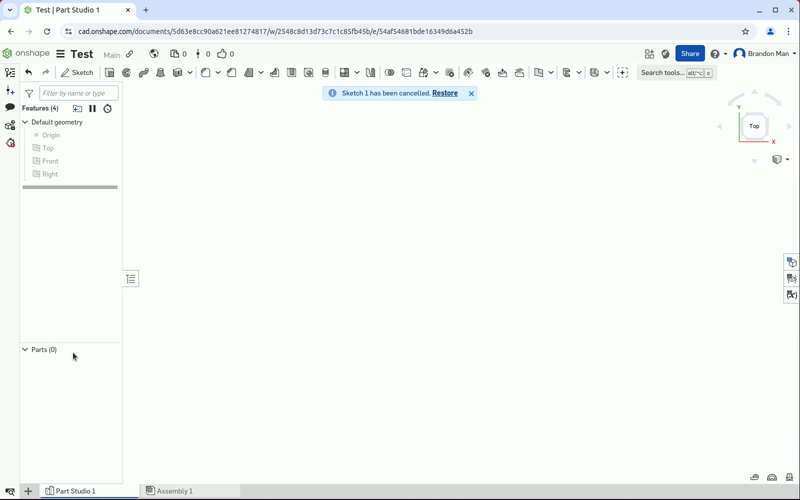
key(up)
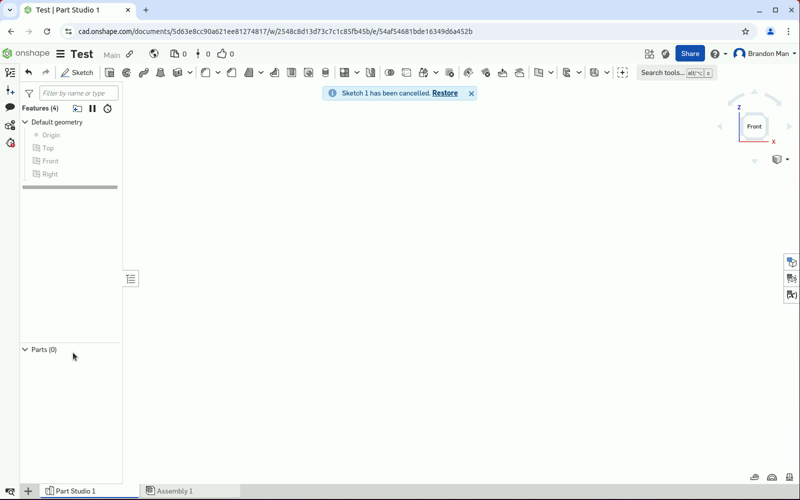
key_up(shift)
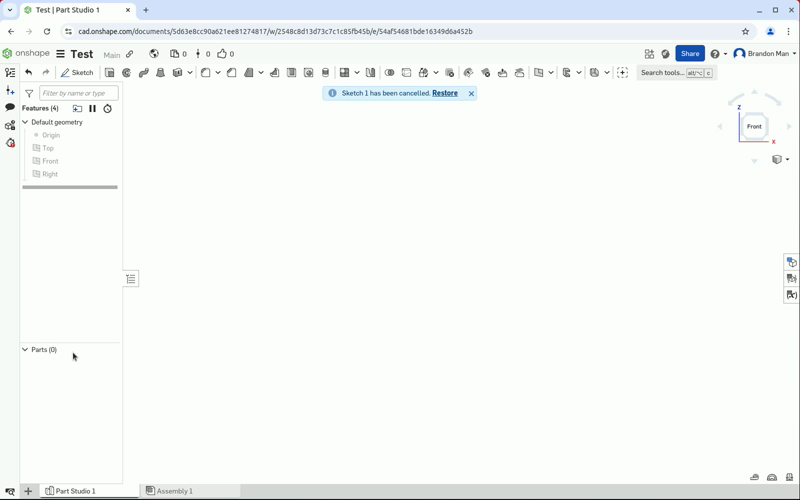
key(space)
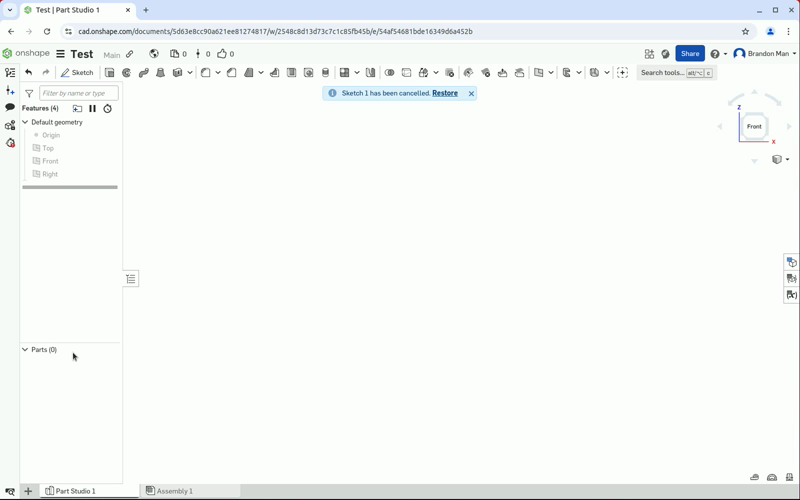
key_down(shift)
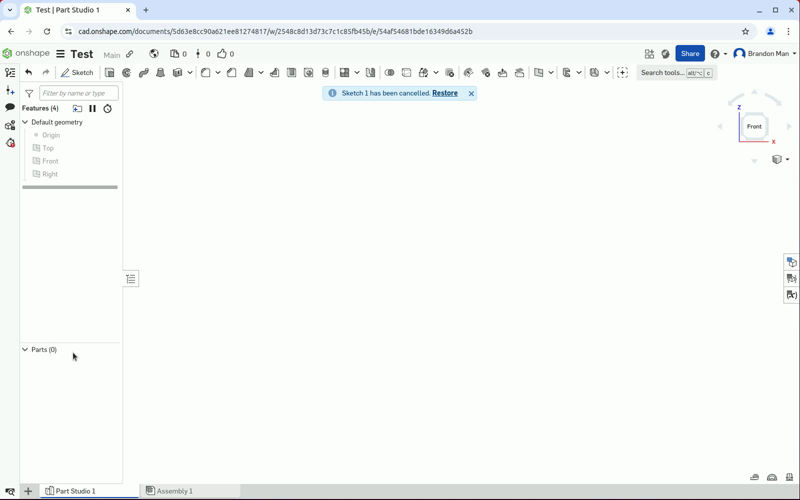
key(left)
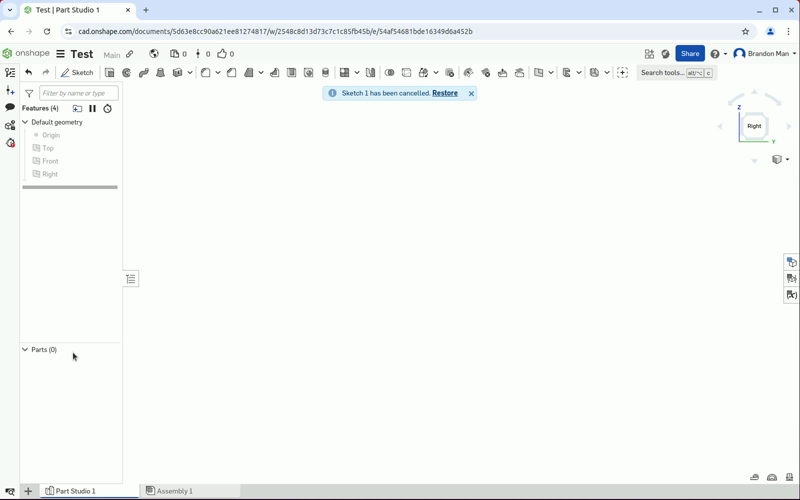
key_up(shift)
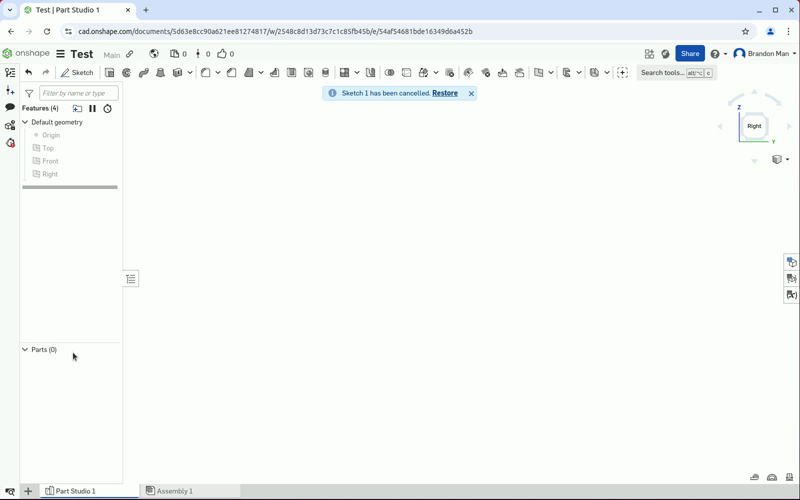
mouse_move(73, 352)
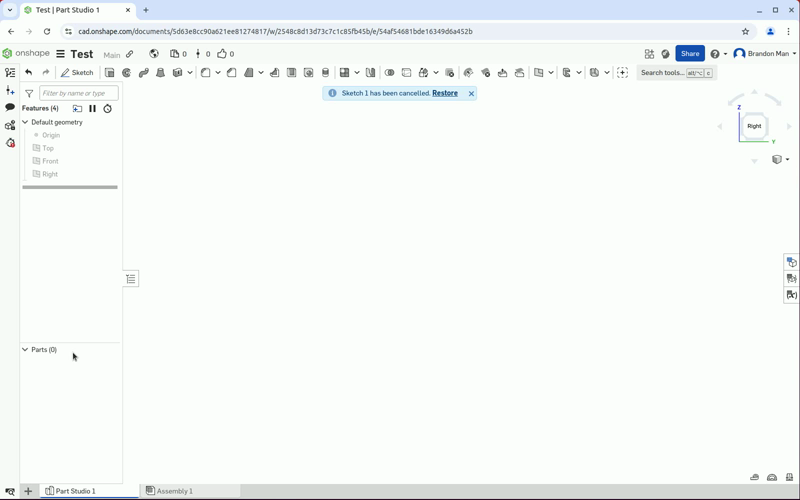
key(shift+y)
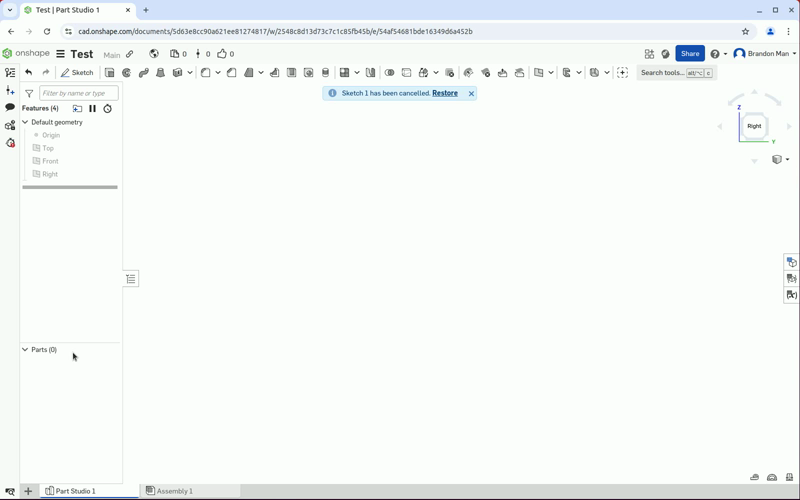
key(shift+s)
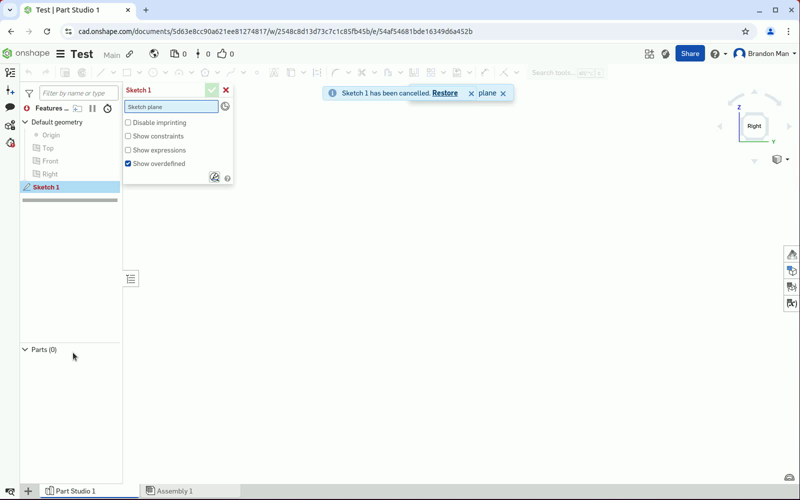
mouse_move(73, 176)
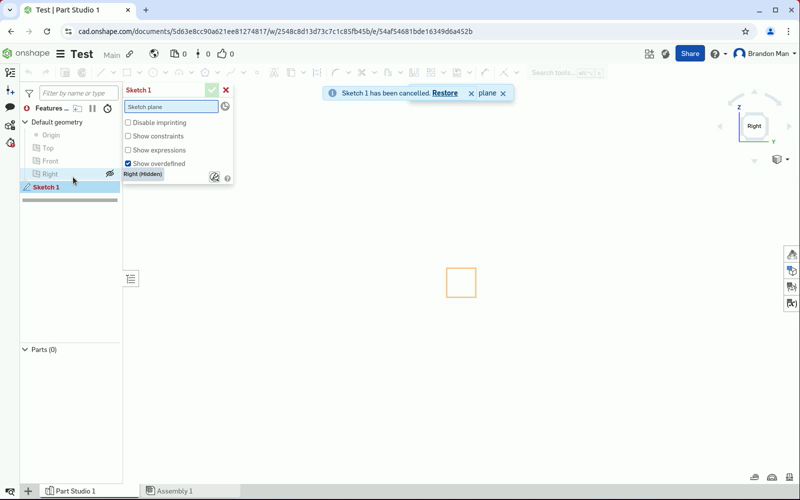
click(73, 176)
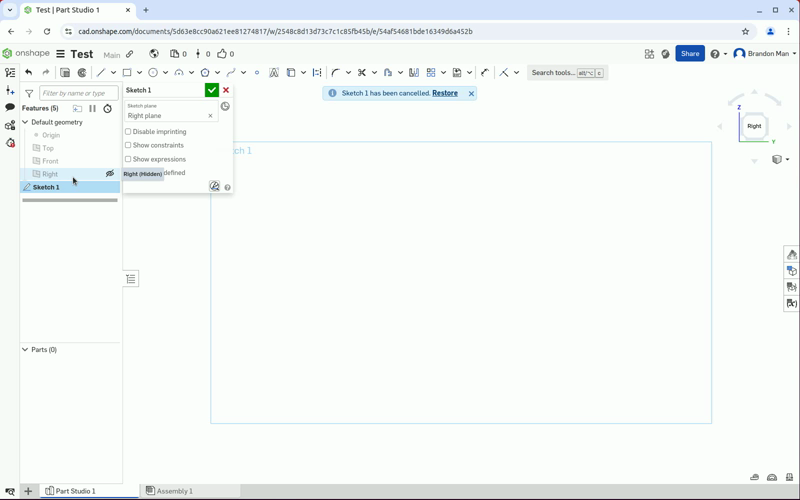
mouse_move(73, 352)
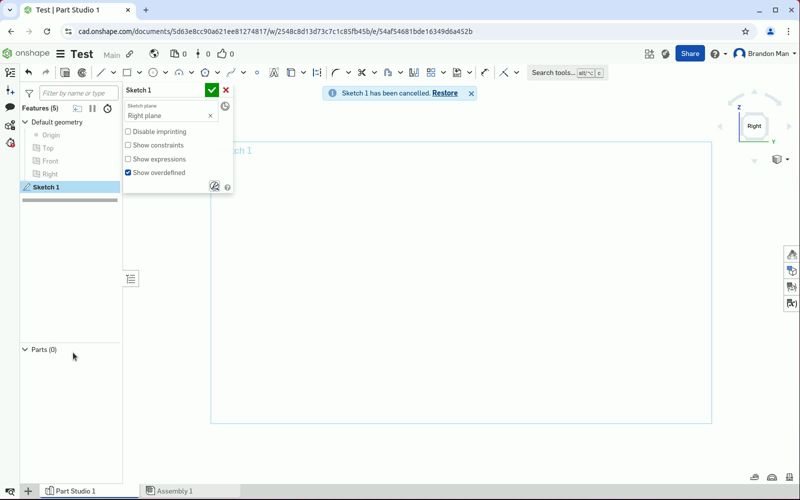
key(y)
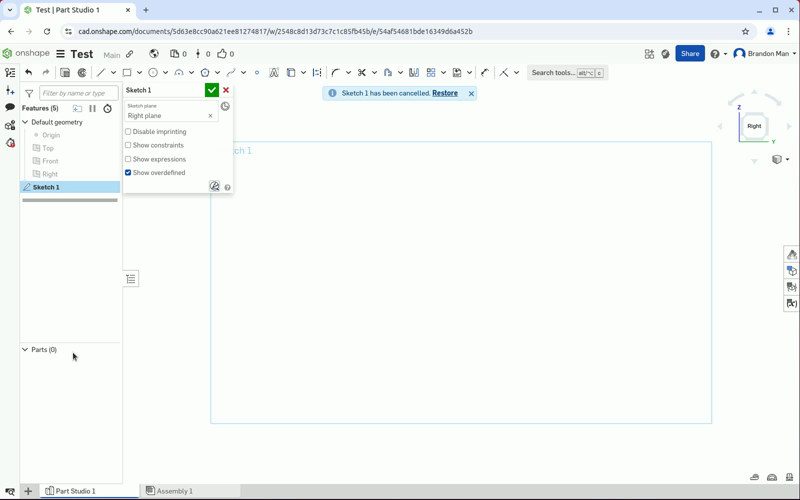
key(a)
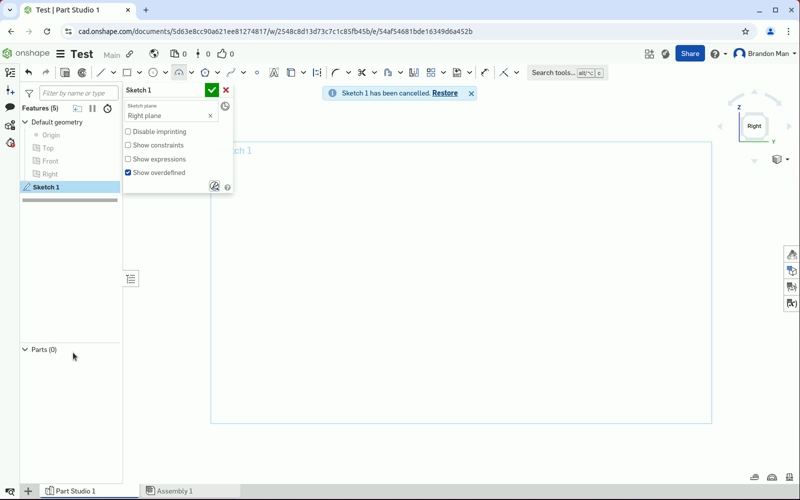
key_down(shift)
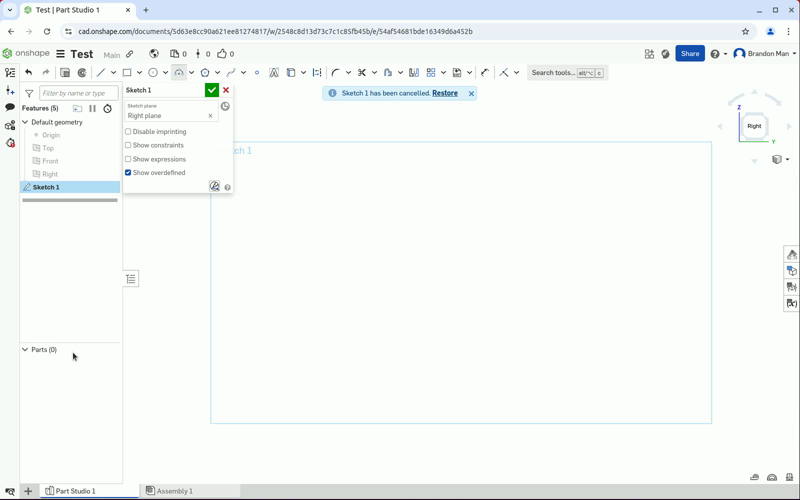
mouse_move(397, 339)
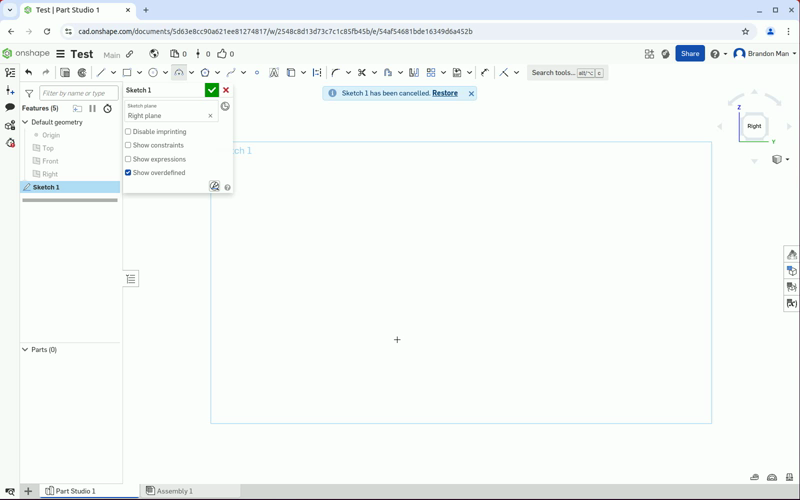
click(397, 339)
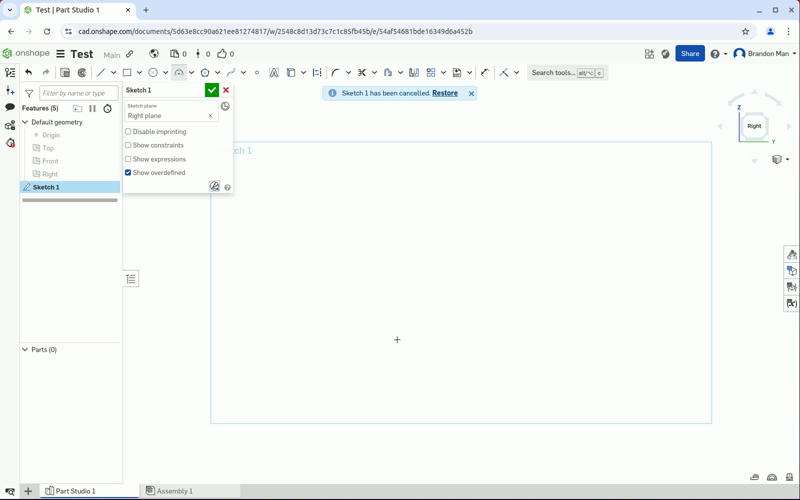
key_up(shift)
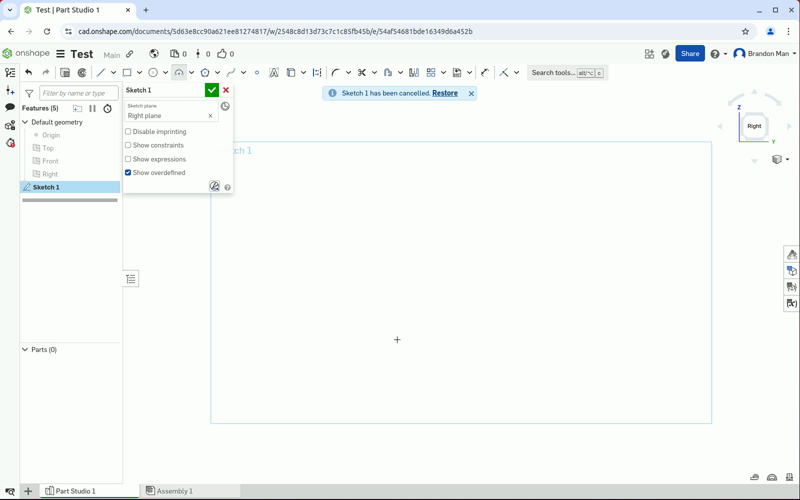
key_down(shift)
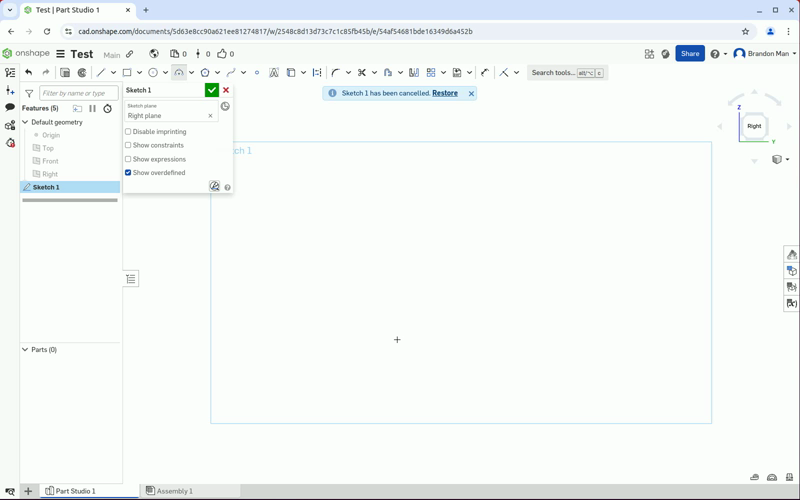
mouse_move(461, 367)
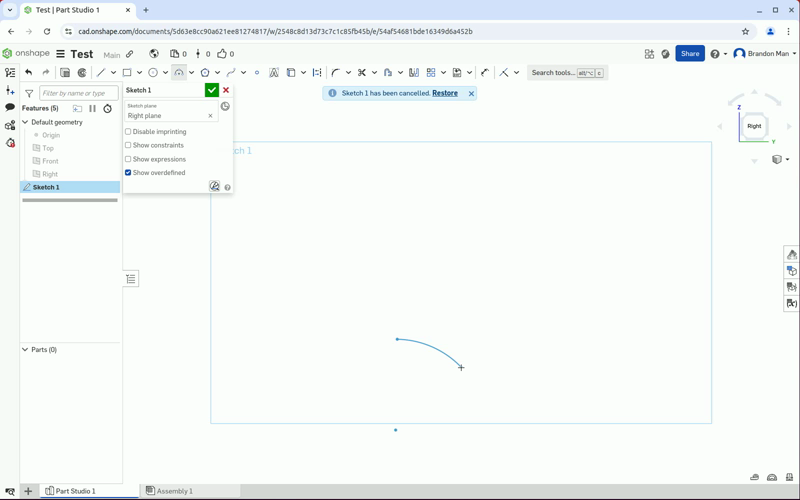
click(461, 367)
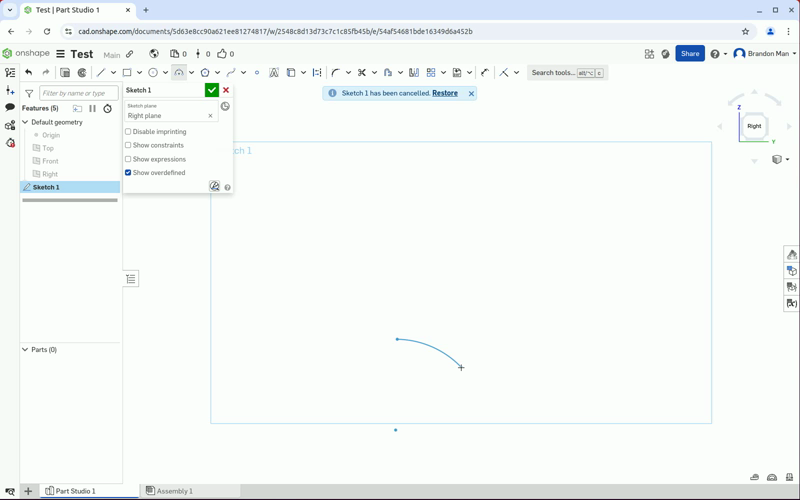
mouse_move(426, 360)
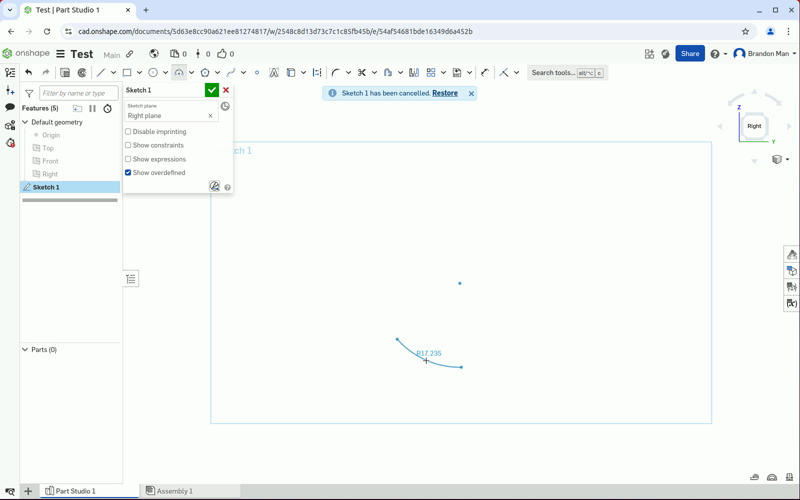
click(426, 360)
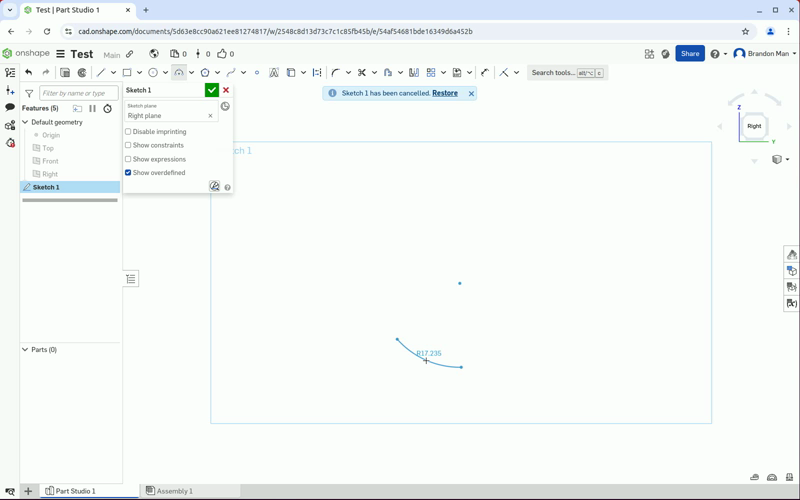
key_up(shift)
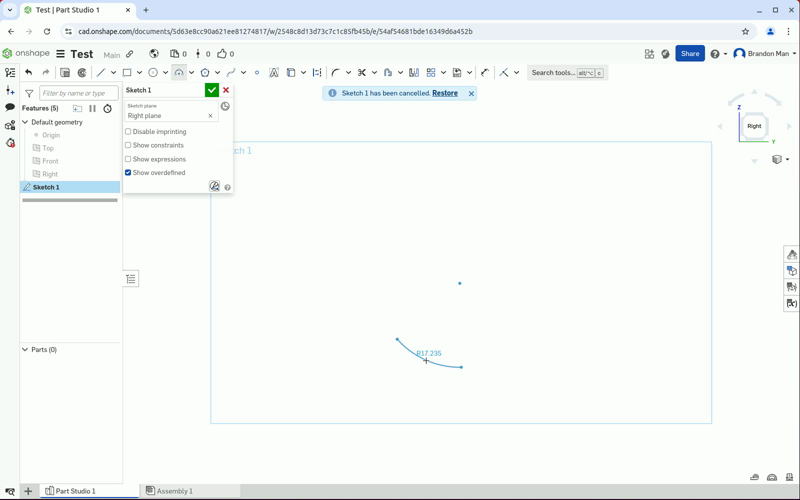
key(esc)
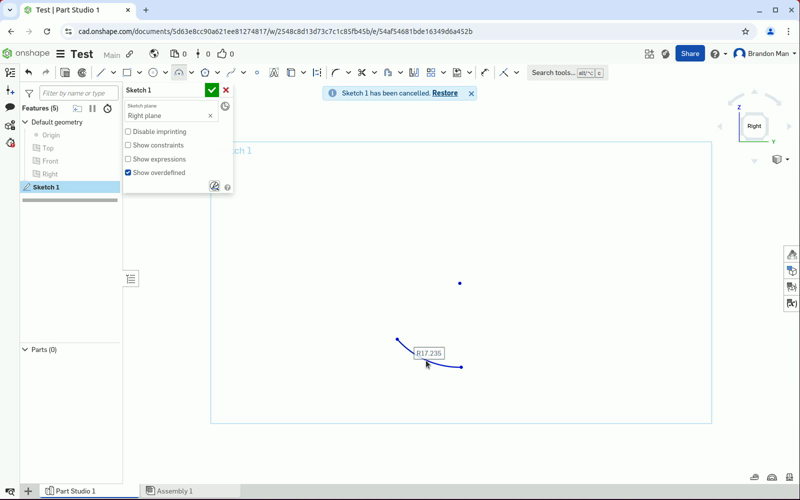
key(l)
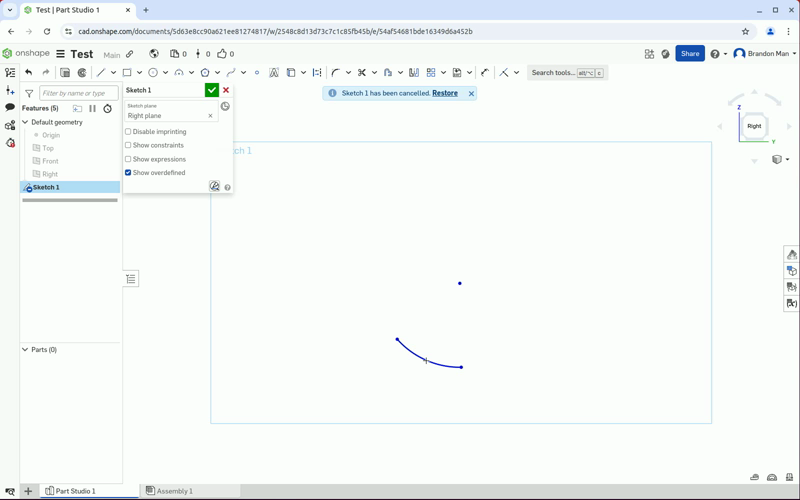
mouse_move(461, 367)
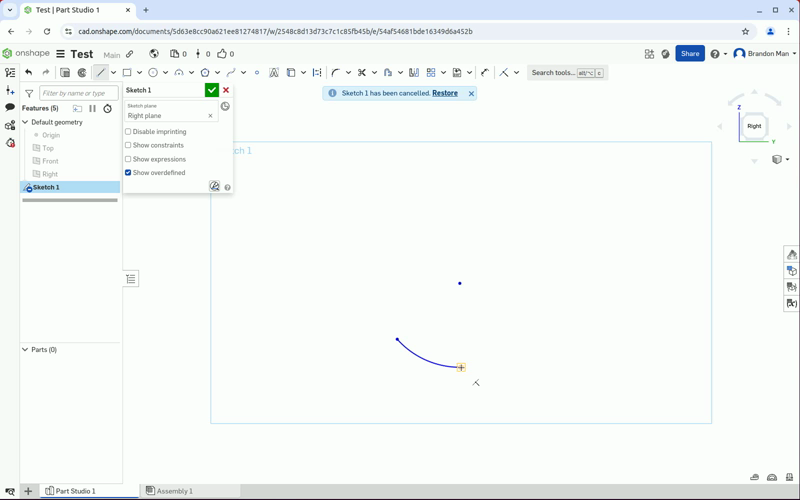
click(461, 367)
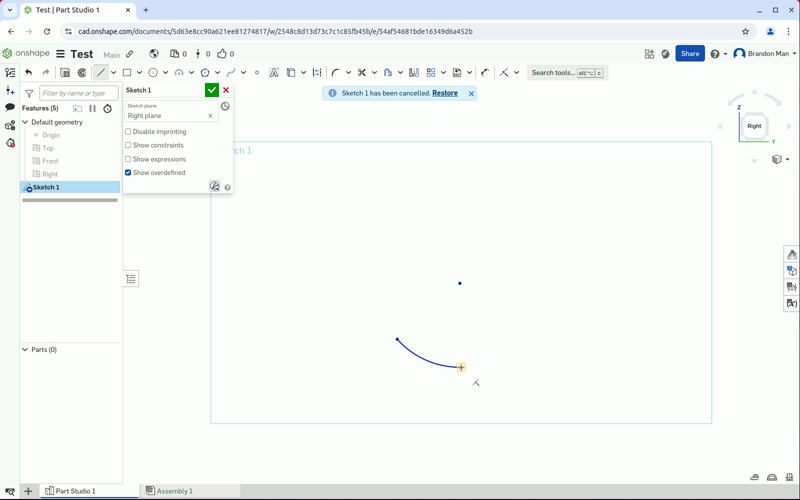
key_down(shift)
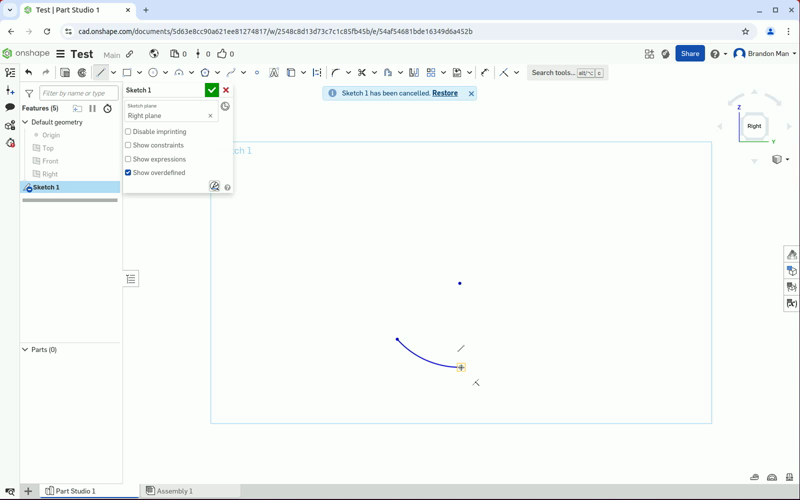
mouse_move(491, 367)
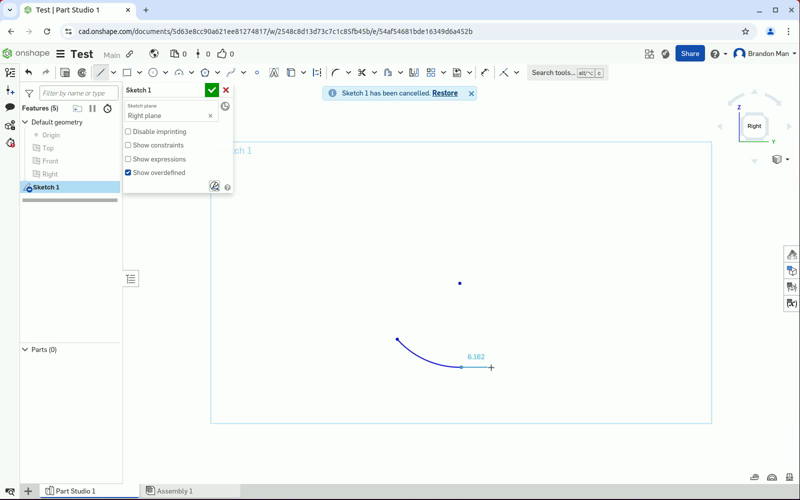
mouse_move(461, 311)
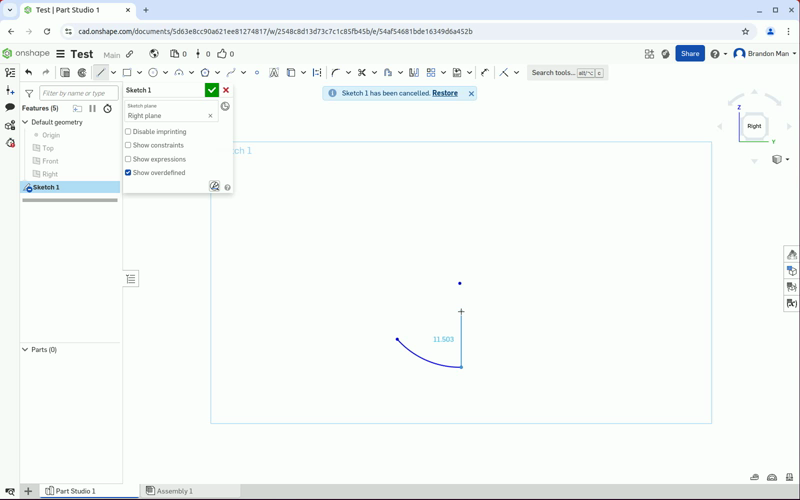
click(461, 311)
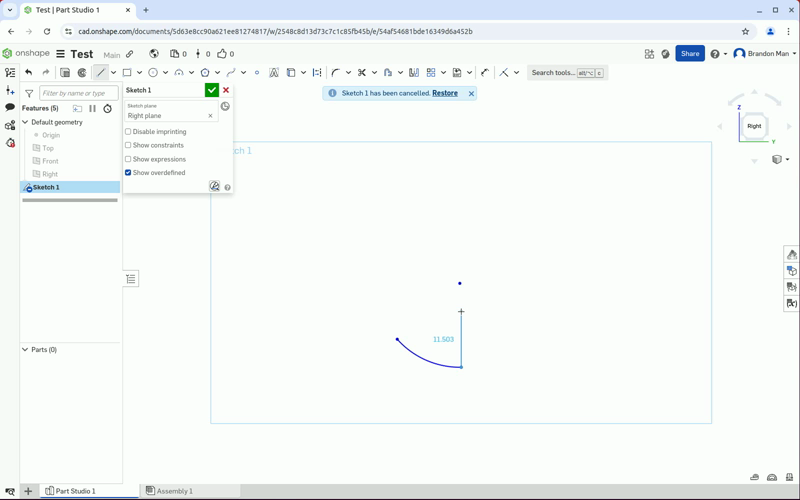
key_up(shift)
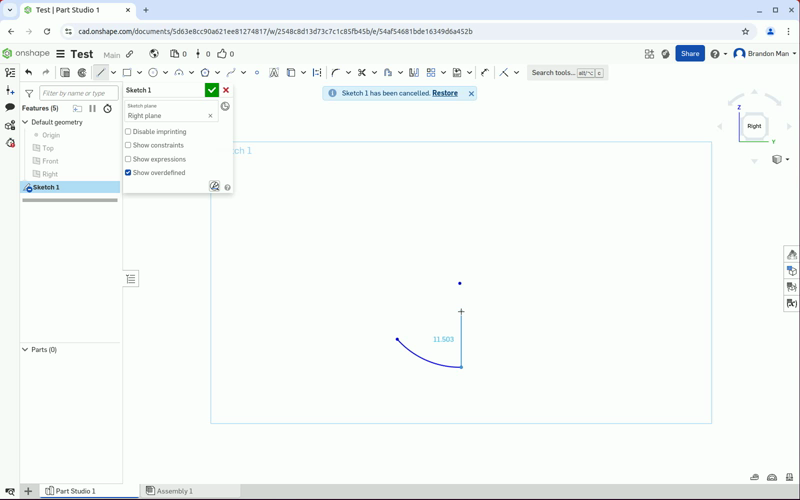
key(esc)
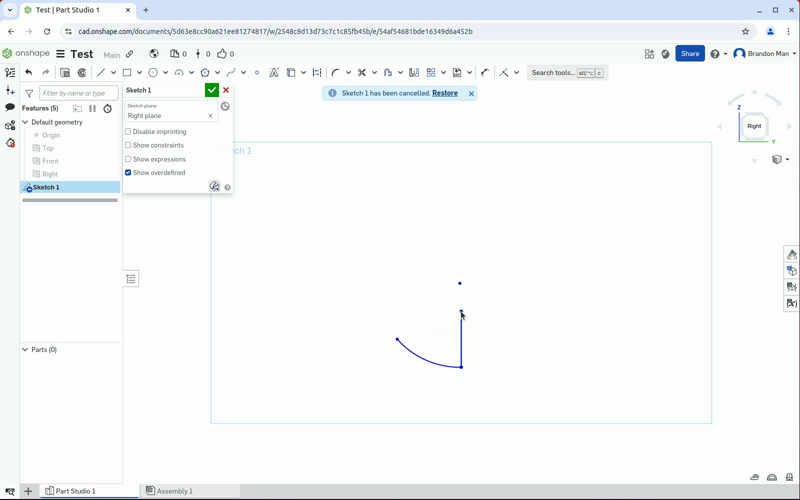
key(a)
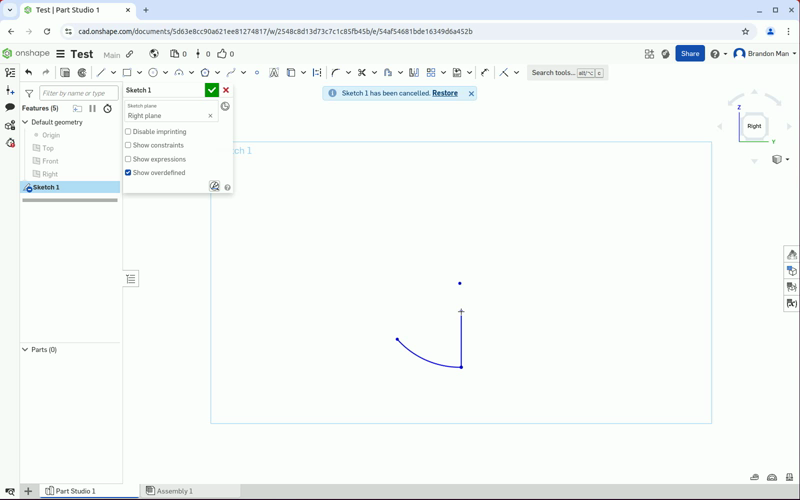
mouse_move(461, 311)
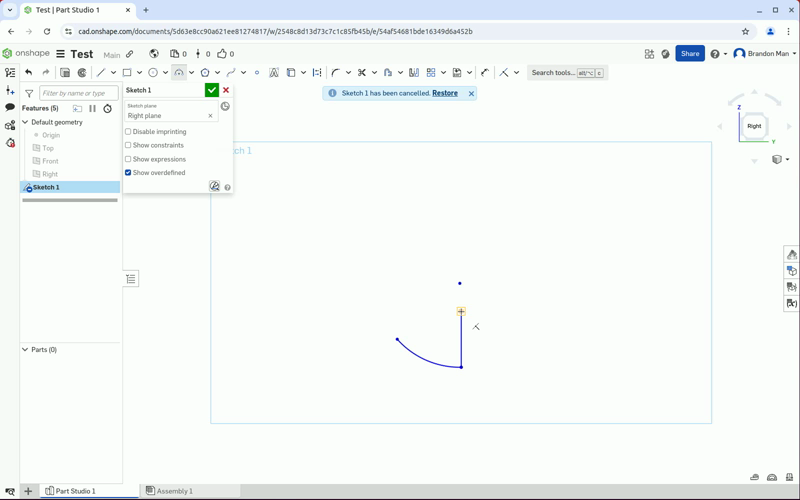
click(461, 311)
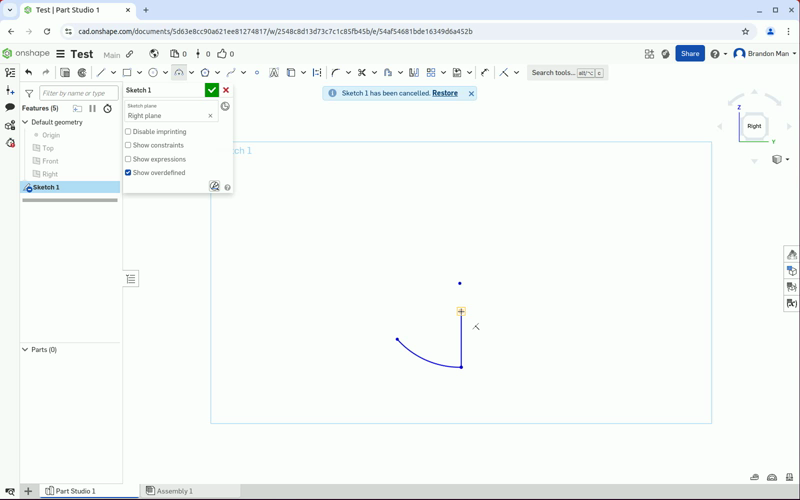
key_down(shift)
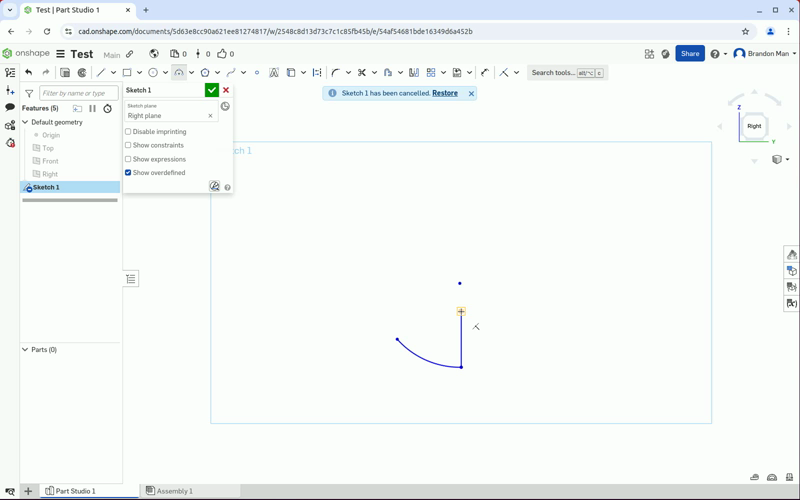
mouse_move(433, 282)
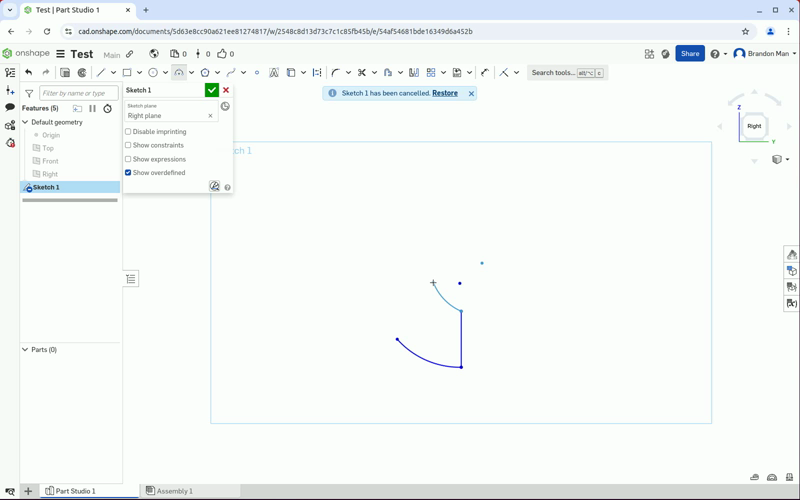
click(433, 282)
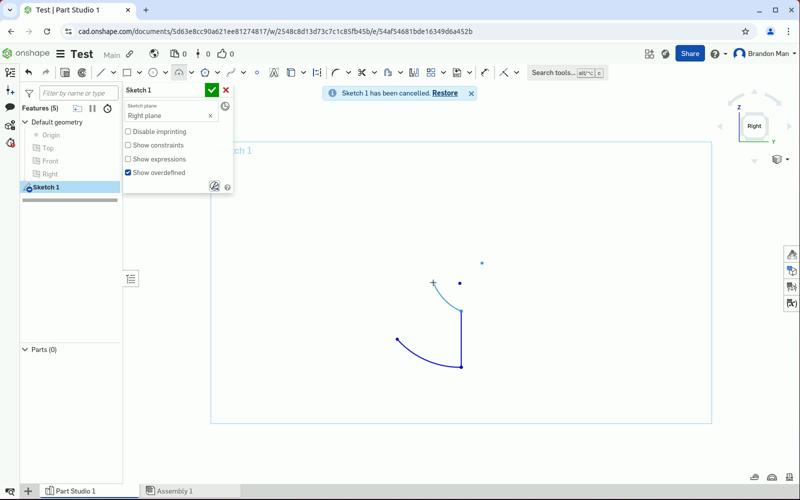
mouse_move(441, 302)
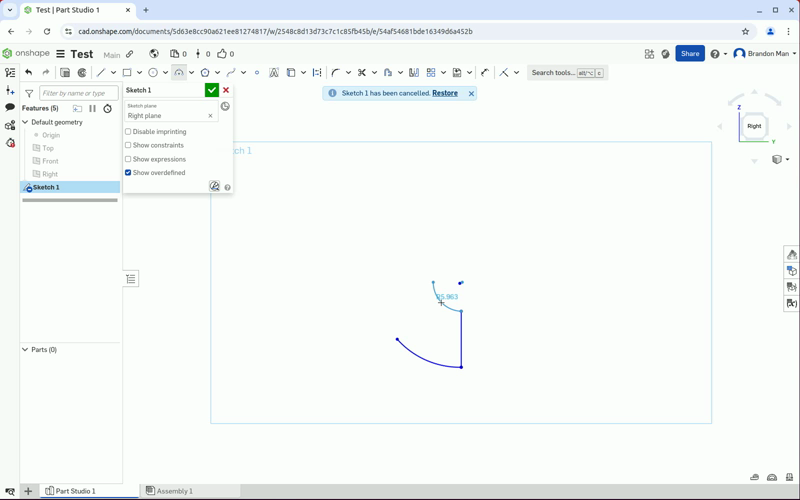
click(441, 302)
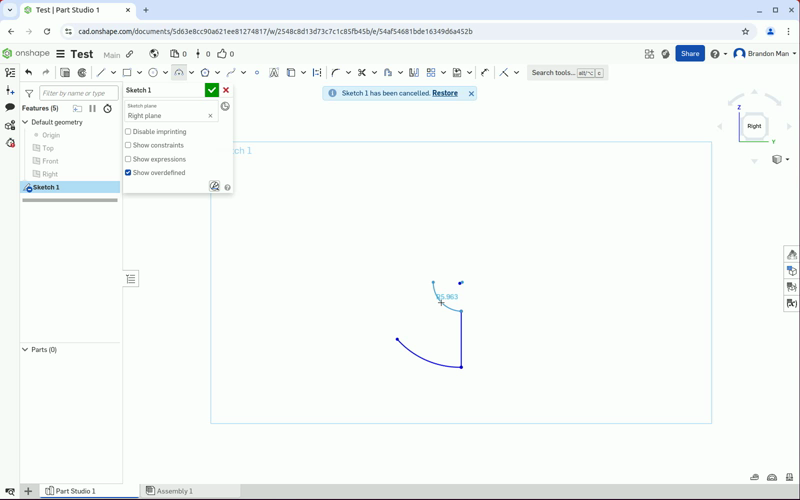
key_up(shift)
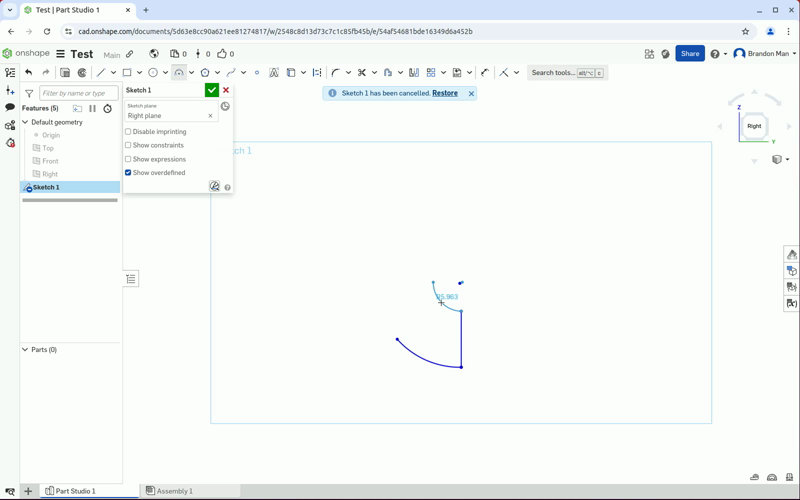
key(esc)
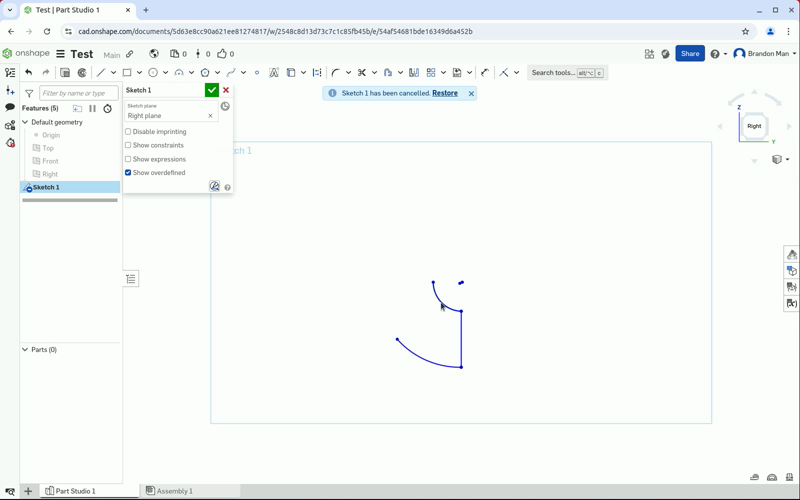
key(l)
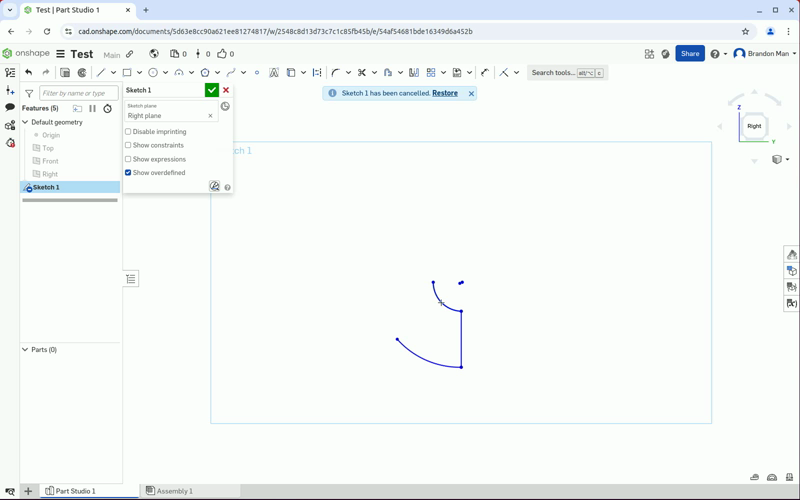
mouse_move(433, 282)
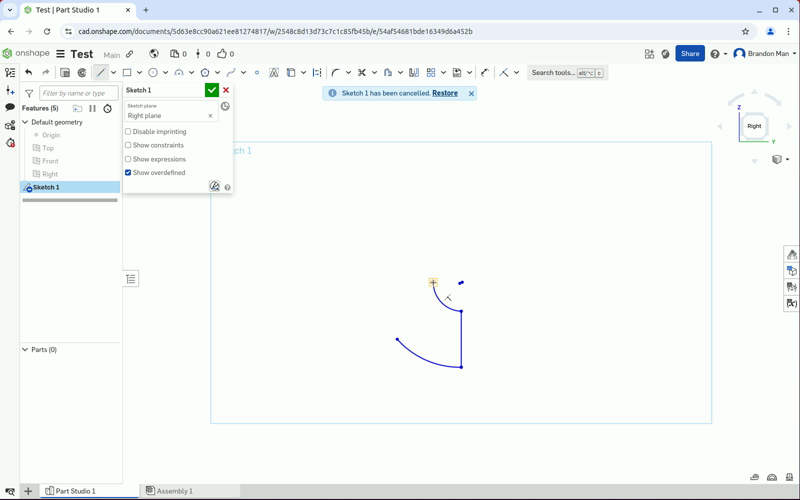
click(433, 282)
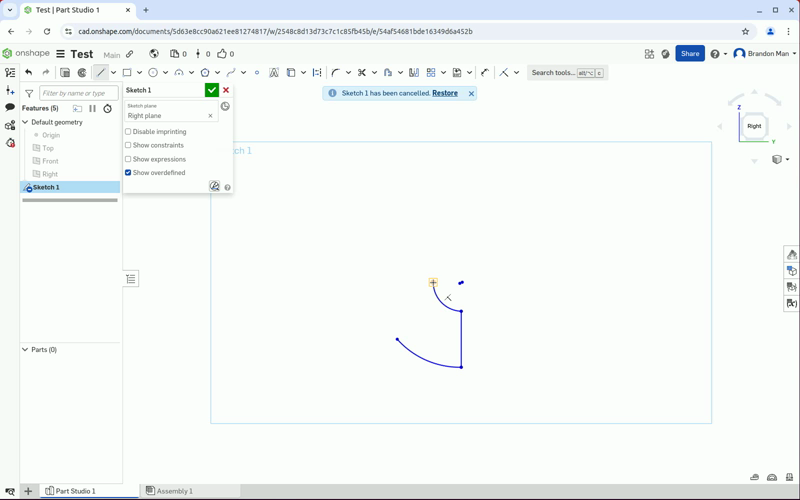
key_down(shift)
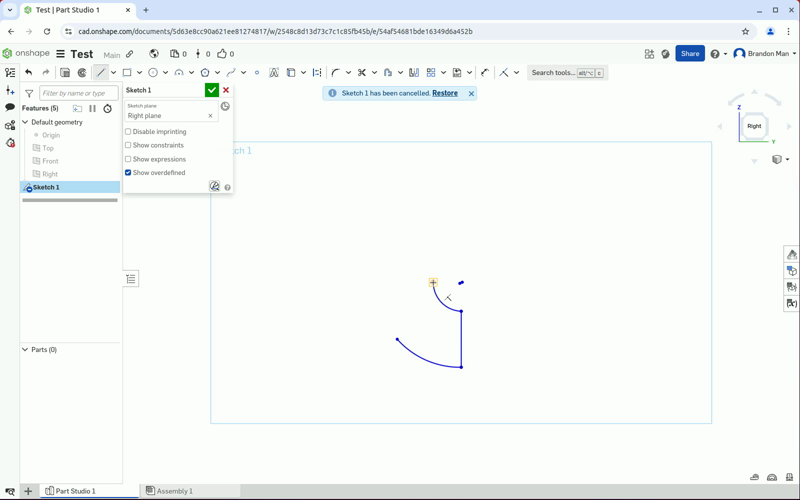
mouse_move(463, 282)
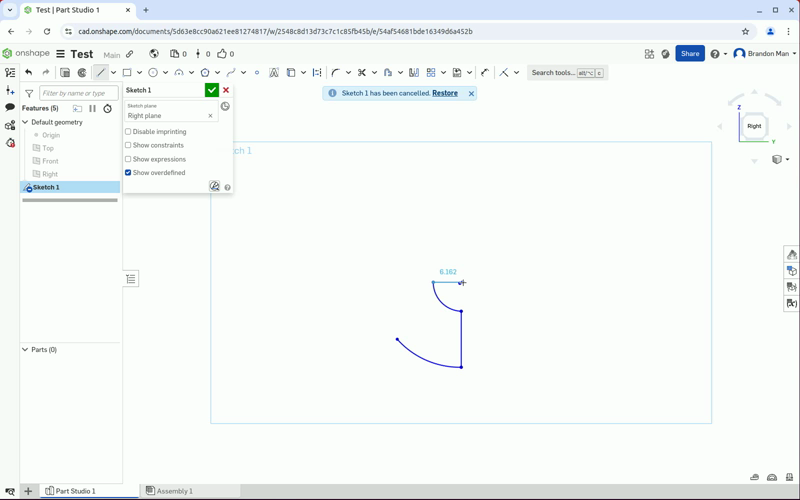
mouse_move(397, 282)
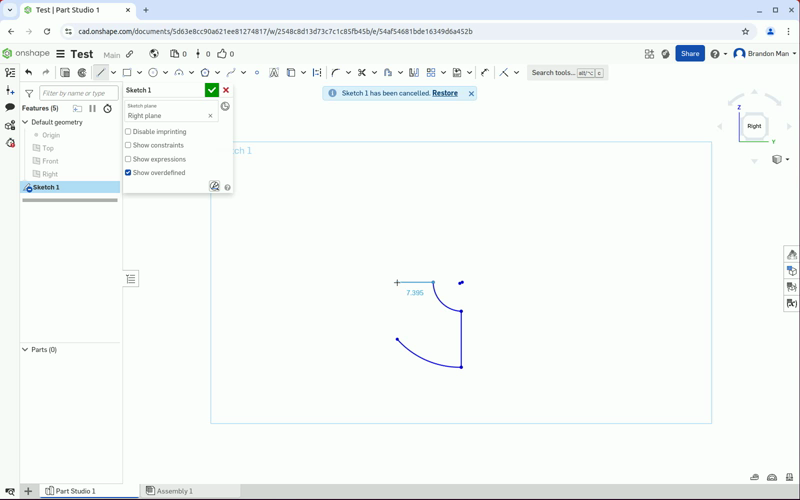
click(397, 282)
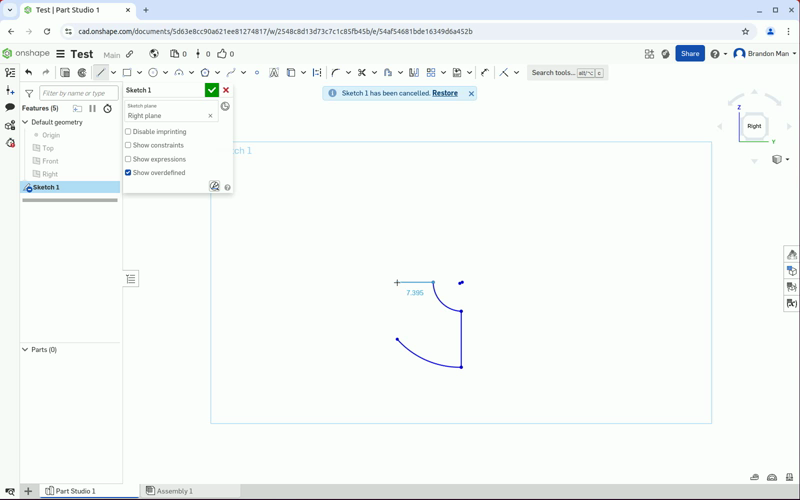
key_up(shift)
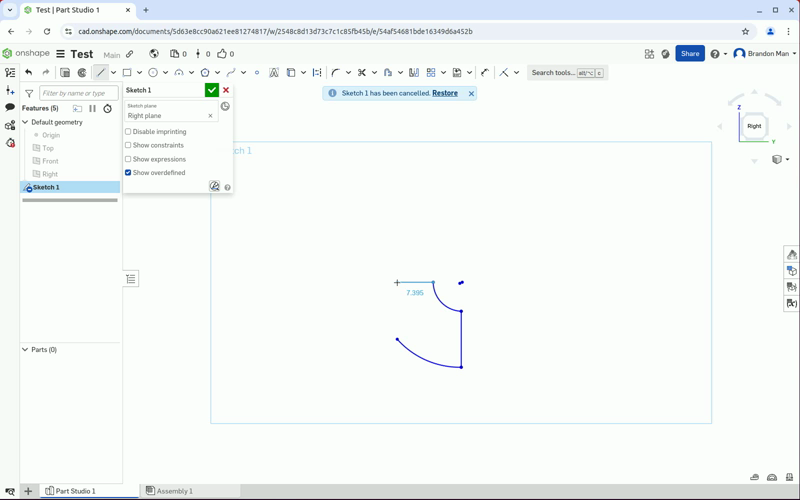
mouse_move(427, 282)
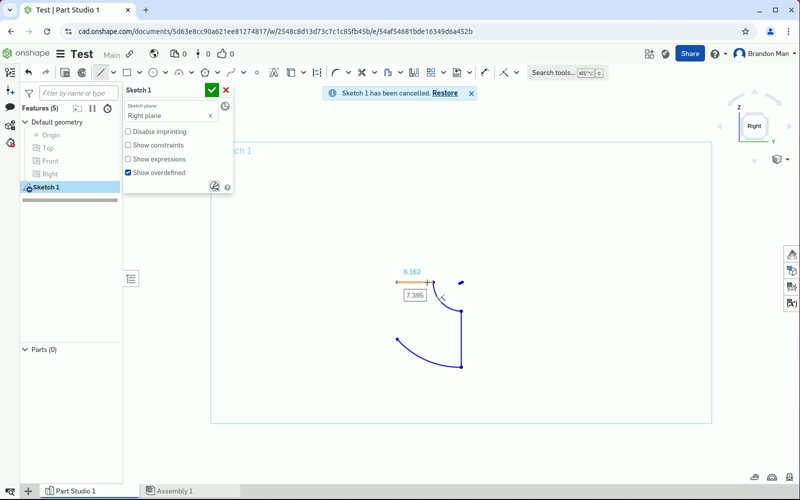
key_down(shift)
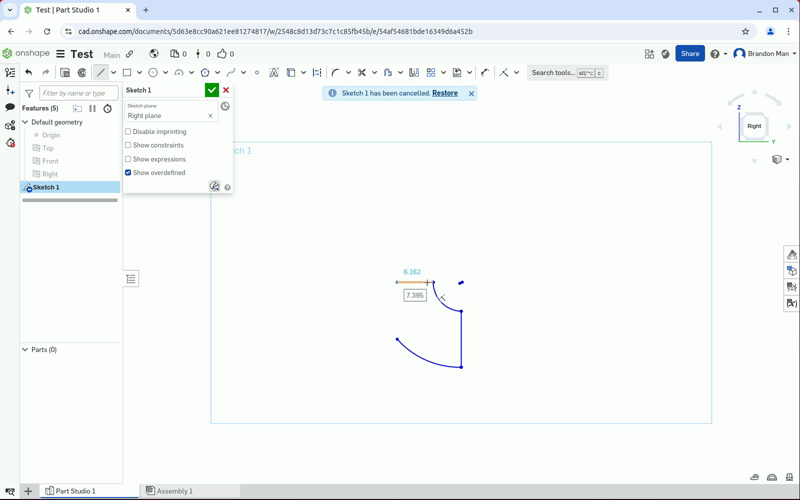
mouse_move(397, 339)
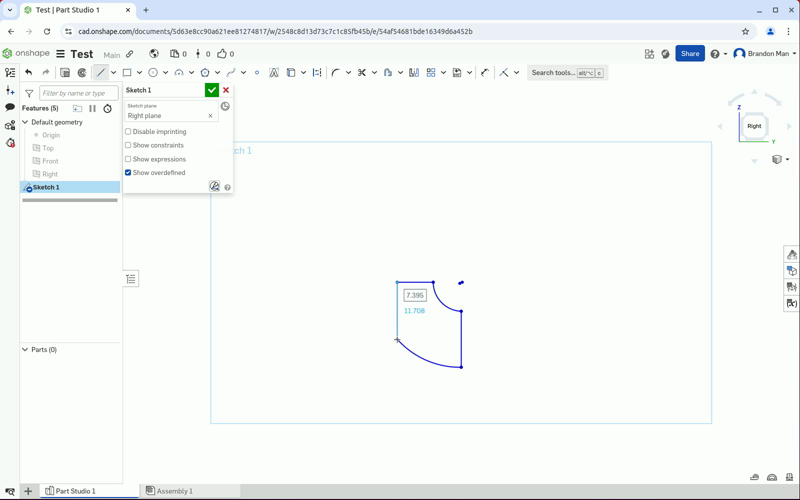
key_up(shift)
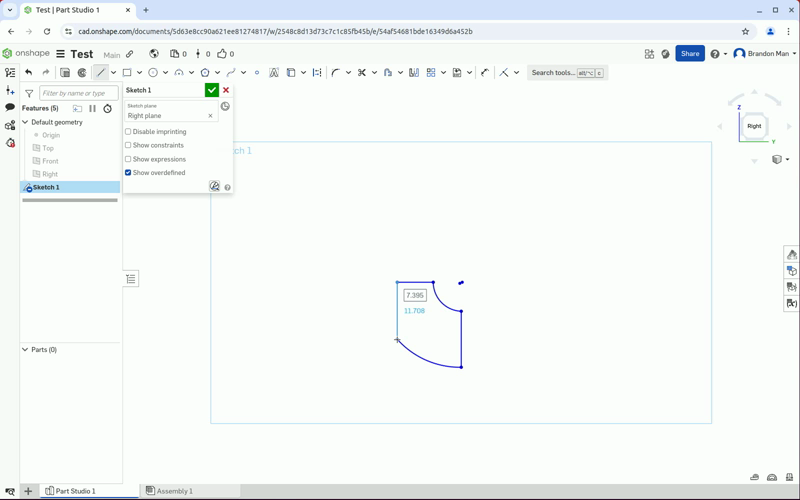
click(397, 339)
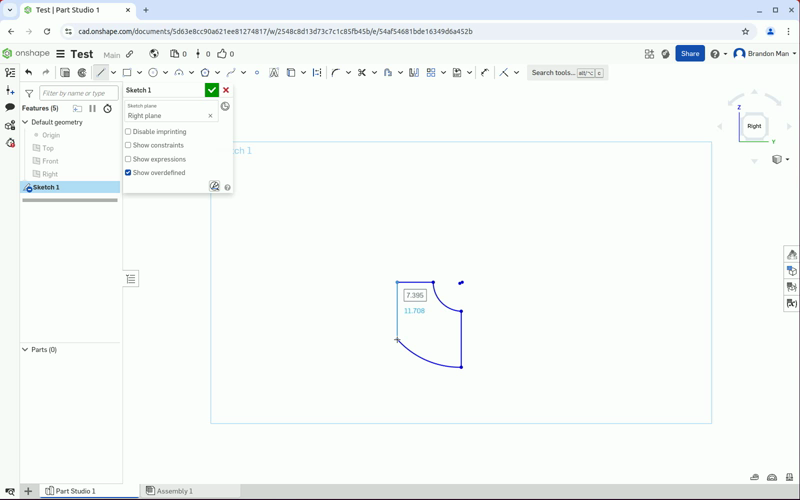
key(esc)
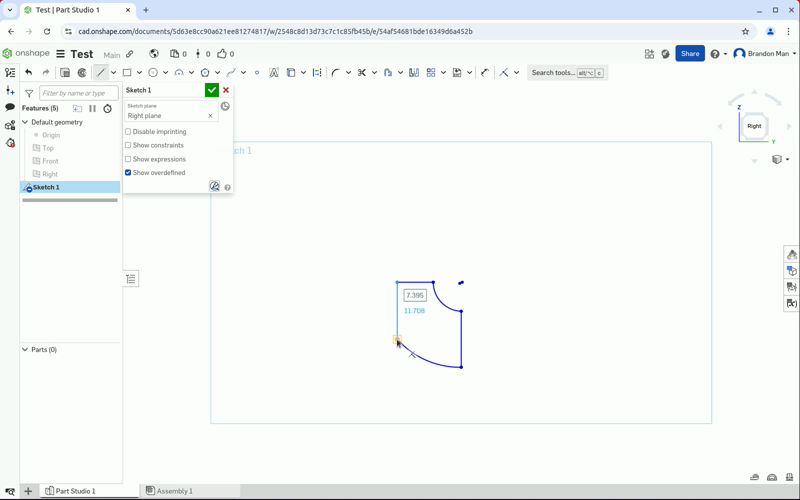
mouse_move(414, 298)
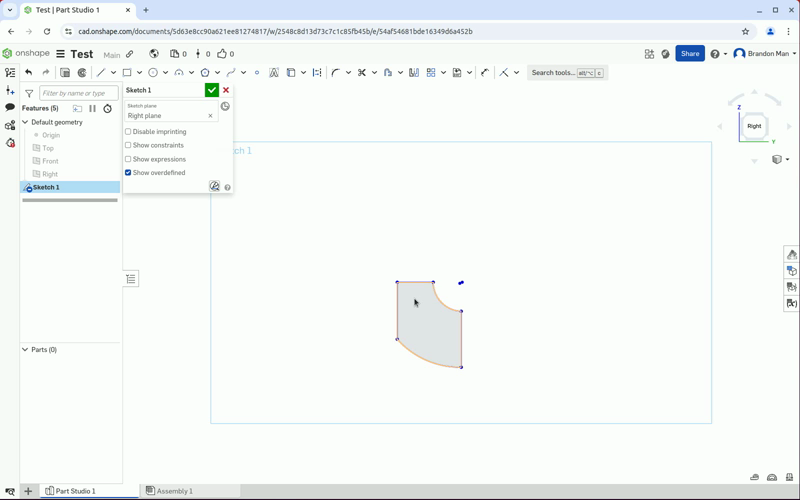
click(414, 298)
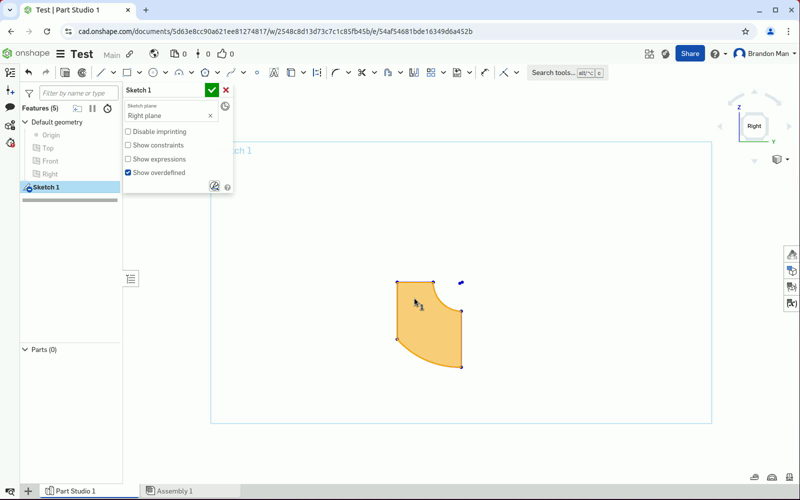
mouse_move(73, 352)
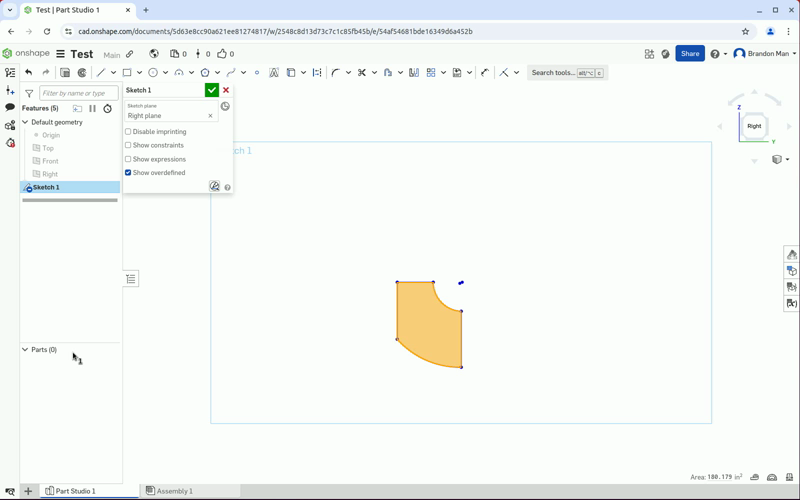
key(shift+y)
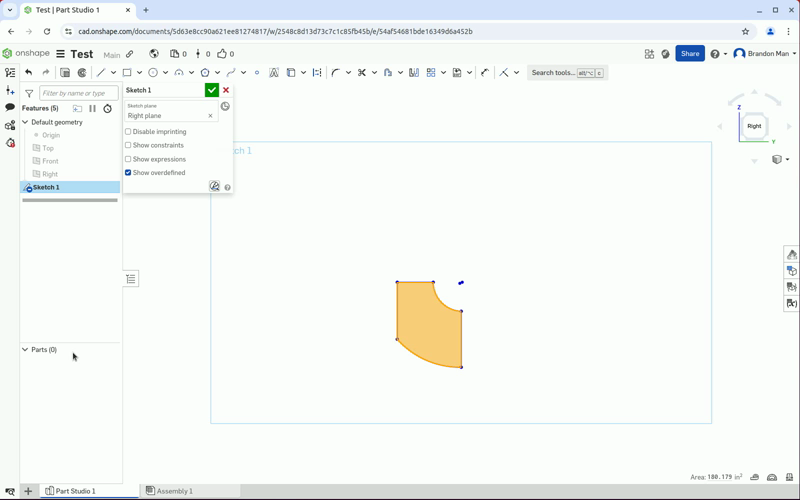
key(shift+e)
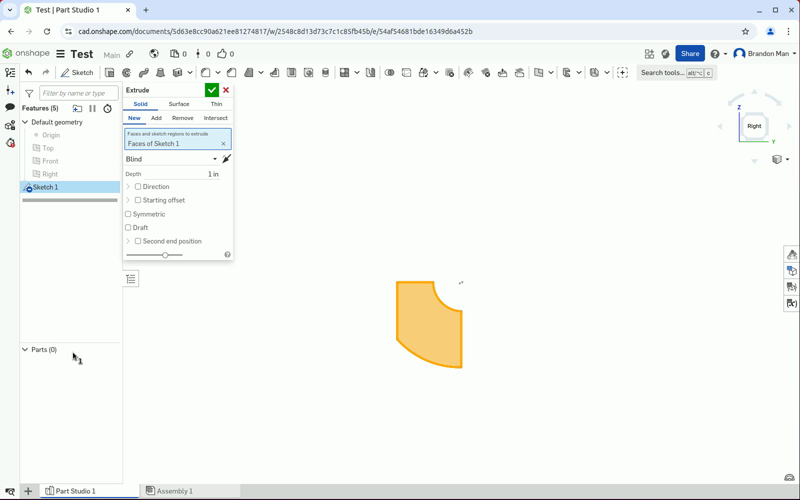
mouse_move(143, 106)
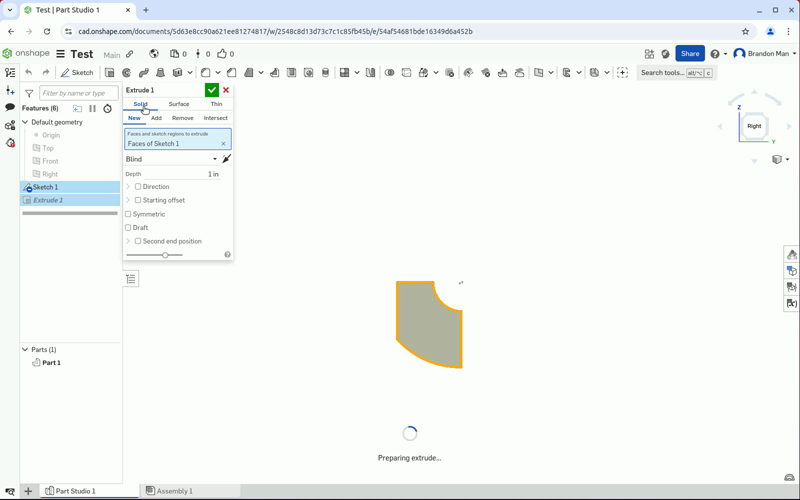
click(143, 106)
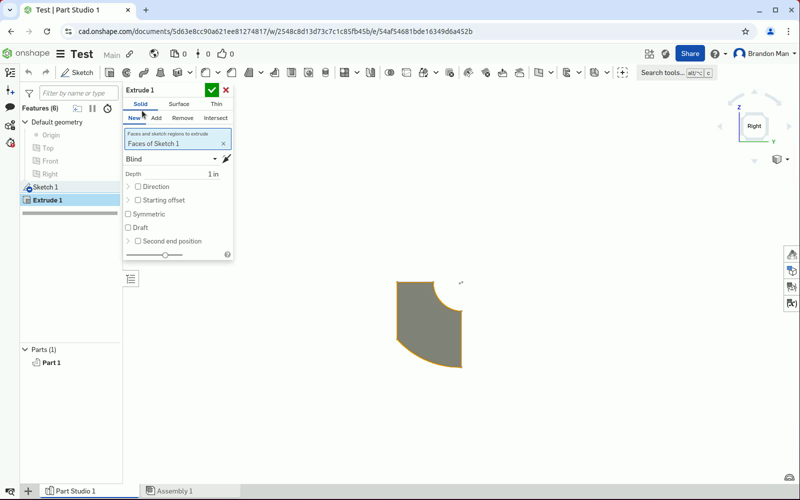
mouse_move(137, 120)
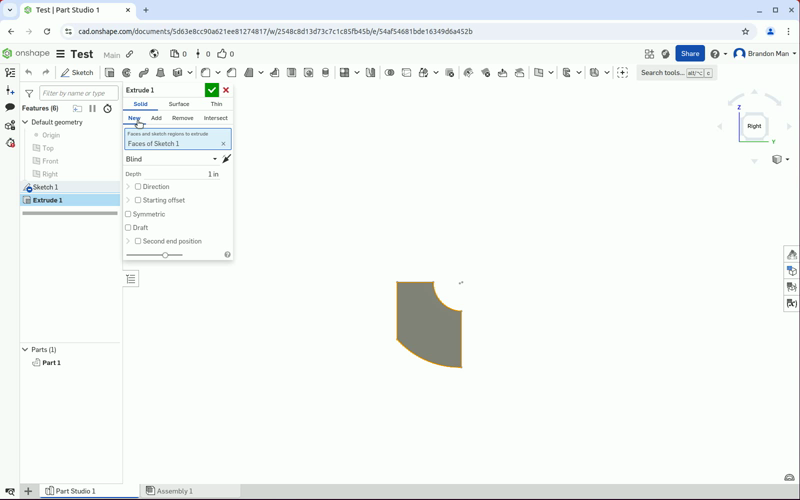
click(137, 120)
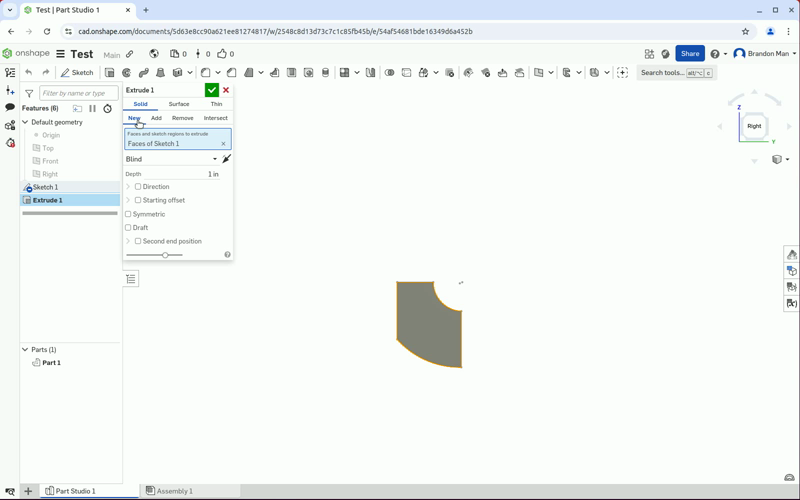
key(tab, 4)
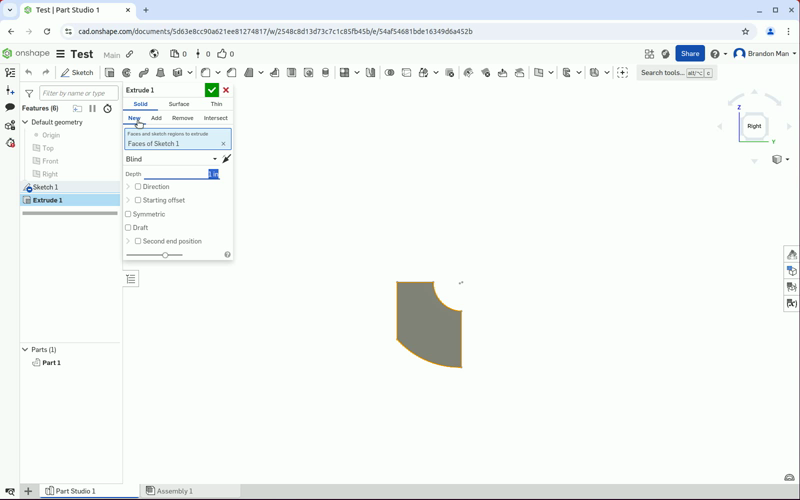
text(23.108)
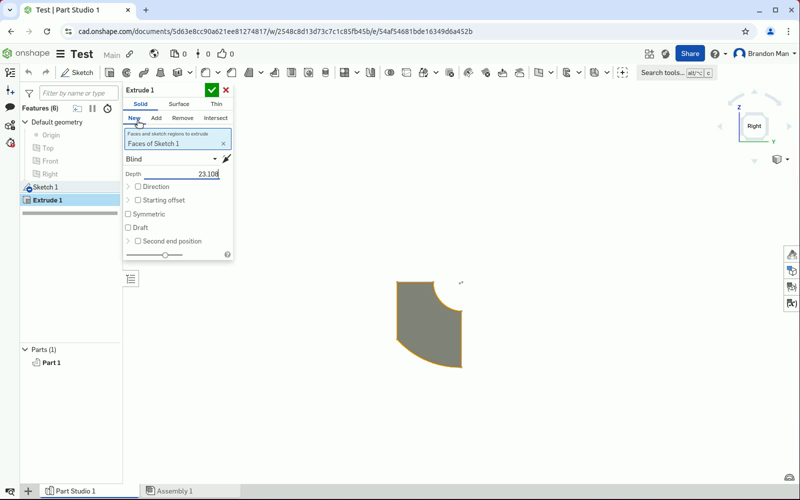
key(enter)
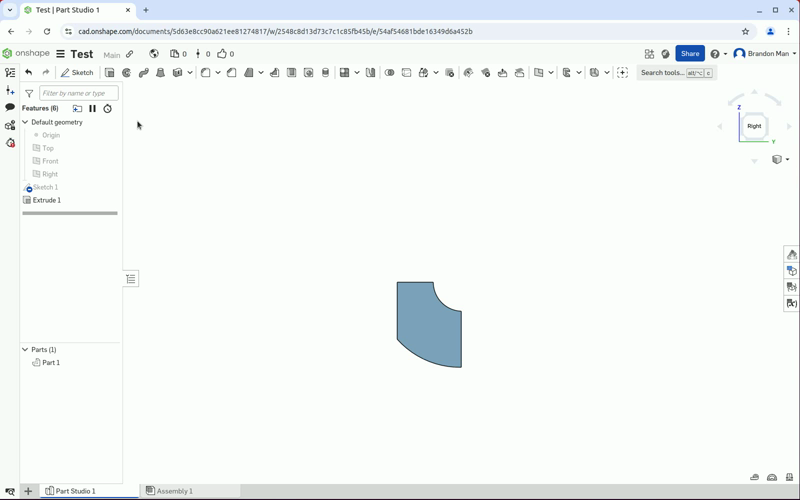
key(shift+h)
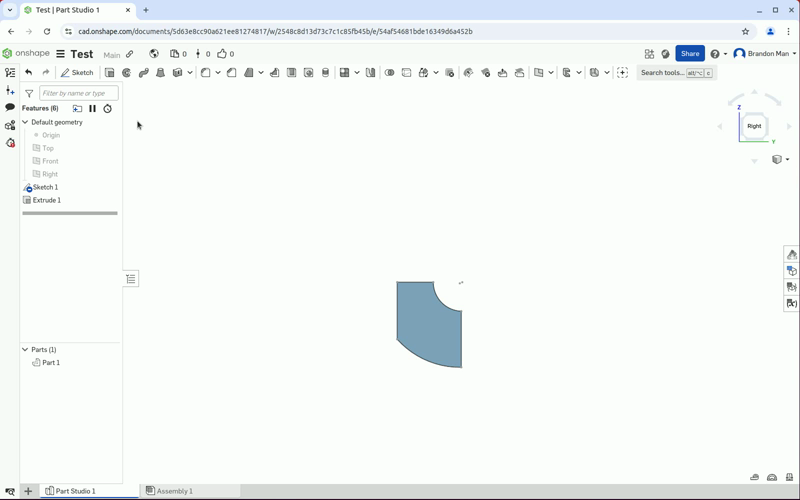
key(shift+h)
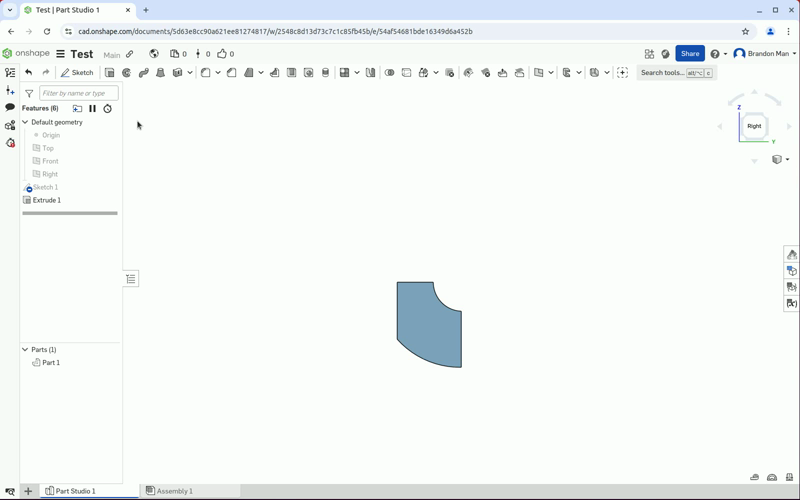
mouse_move(73, 189)
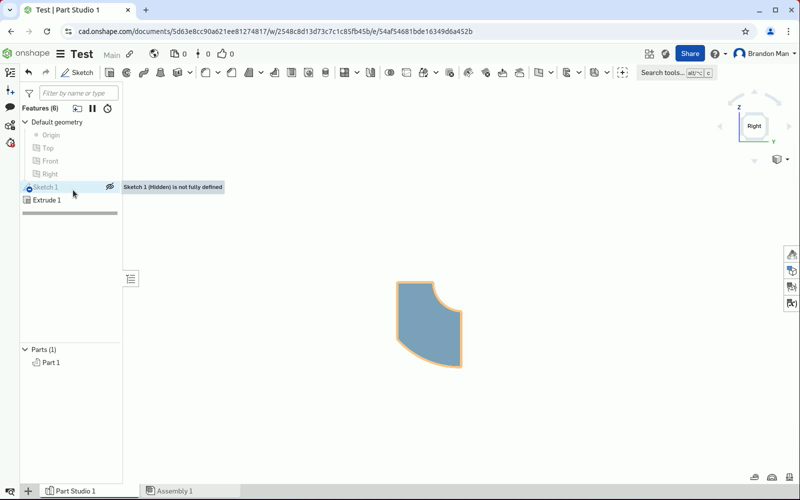
click(73, 189)
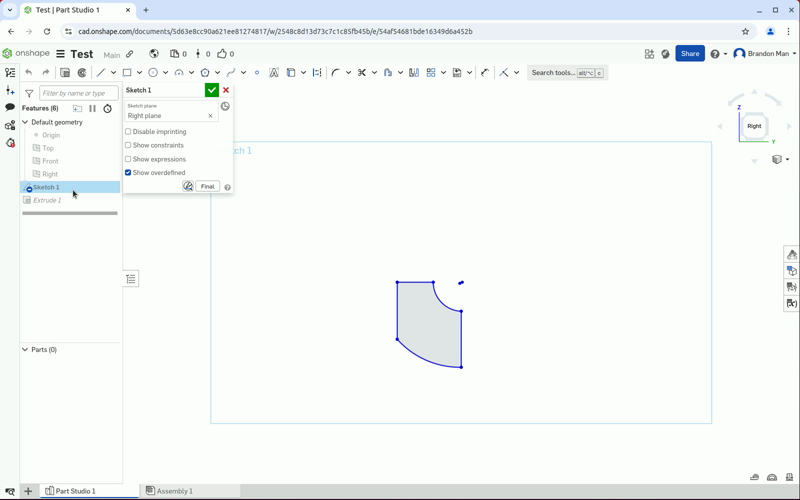
mouse_move(229, 92)
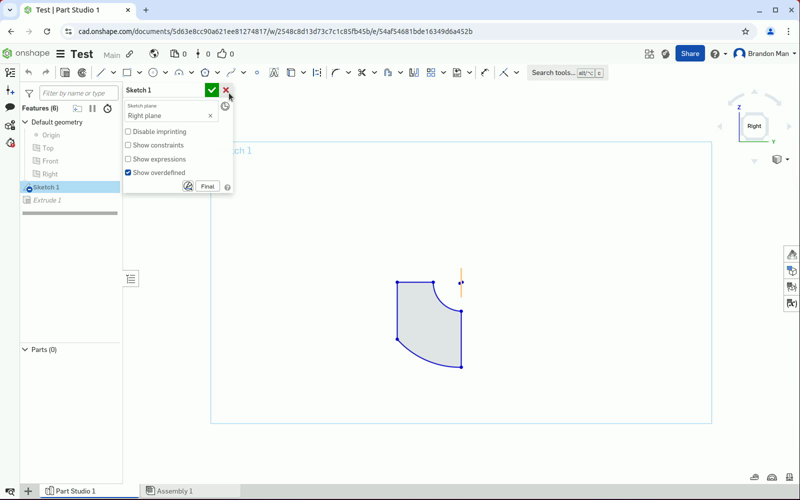
click(229, 92)
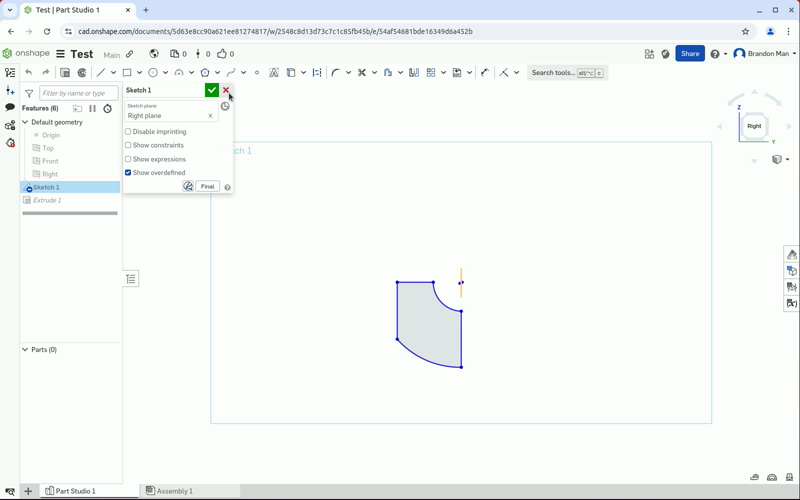
key(shift+s)
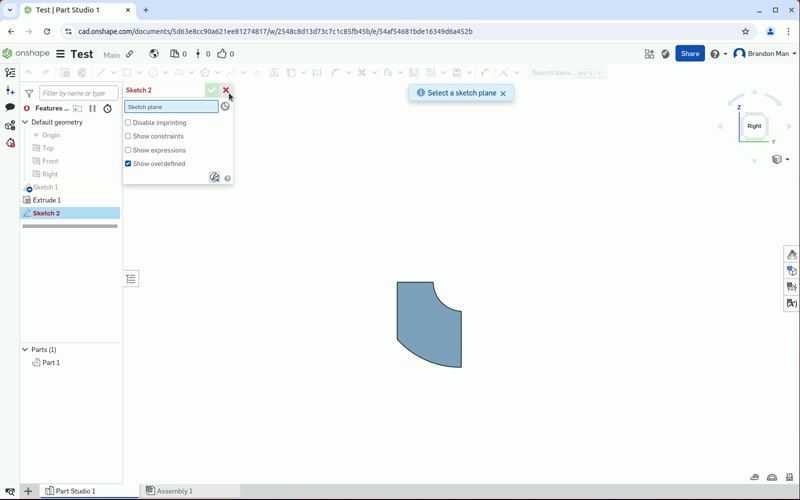
mouse_move(73, 176)
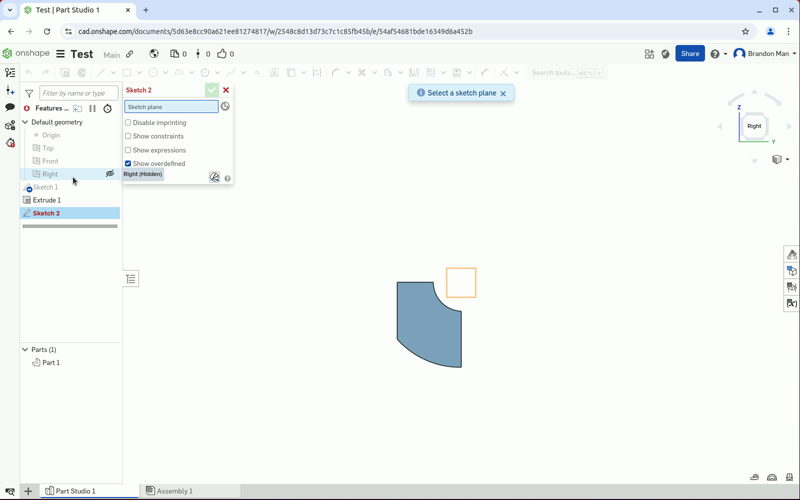
click(73, 176)
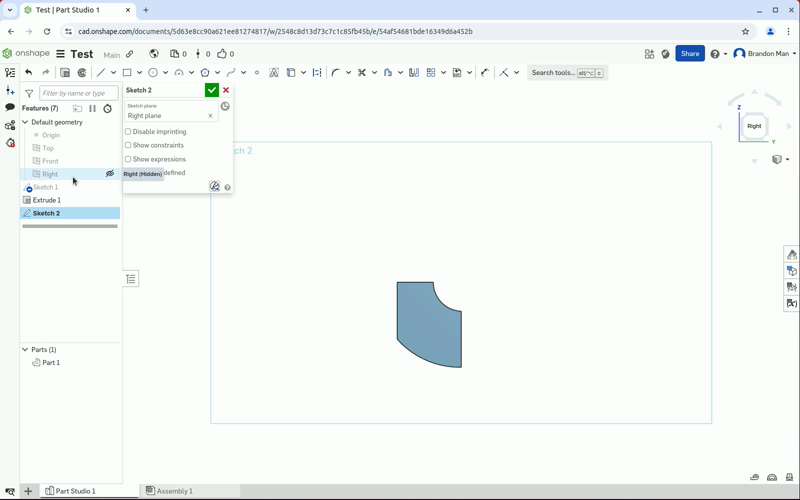
mouse_move(73, 352)
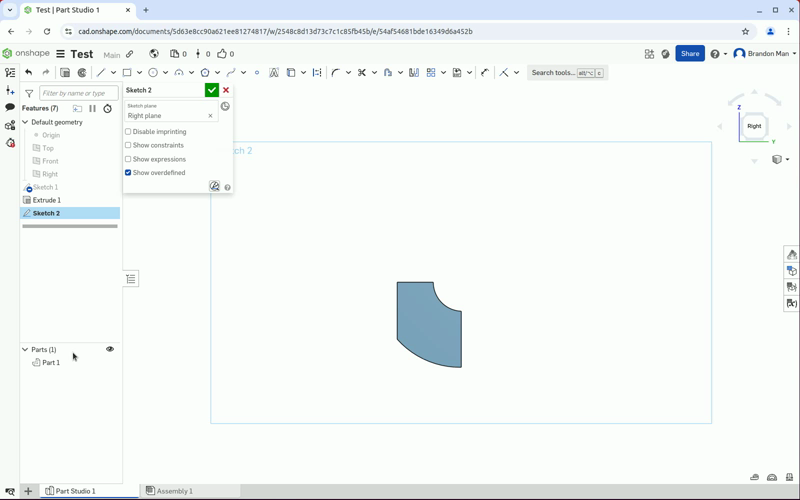
key(y)
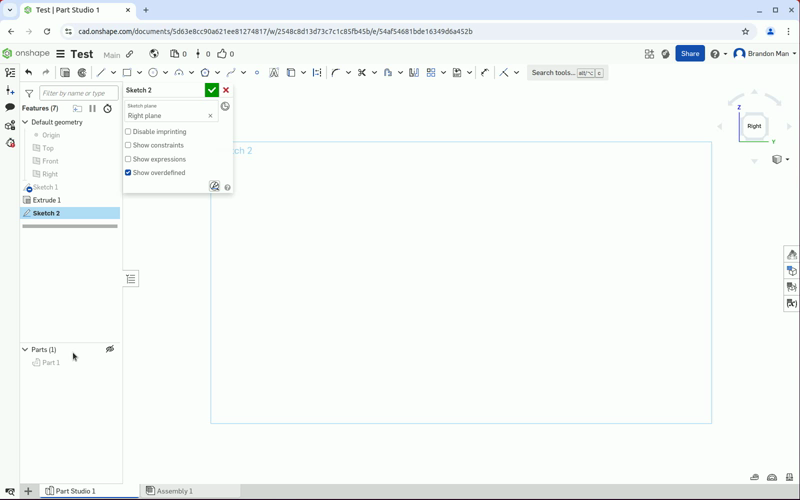
key(l)
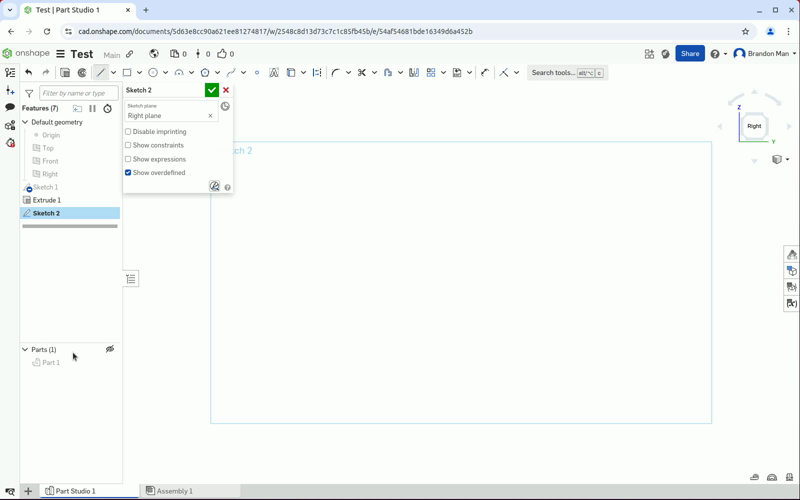
key_down(shift)
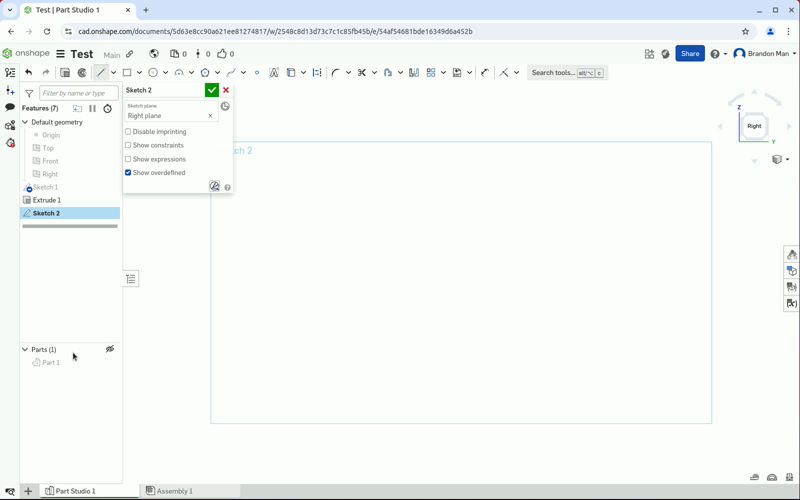
mouse_move(397, 282)
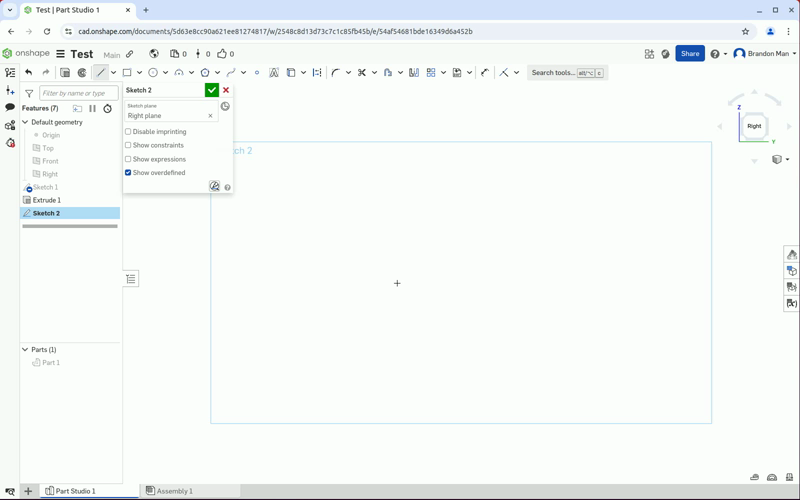
click(397, 282)
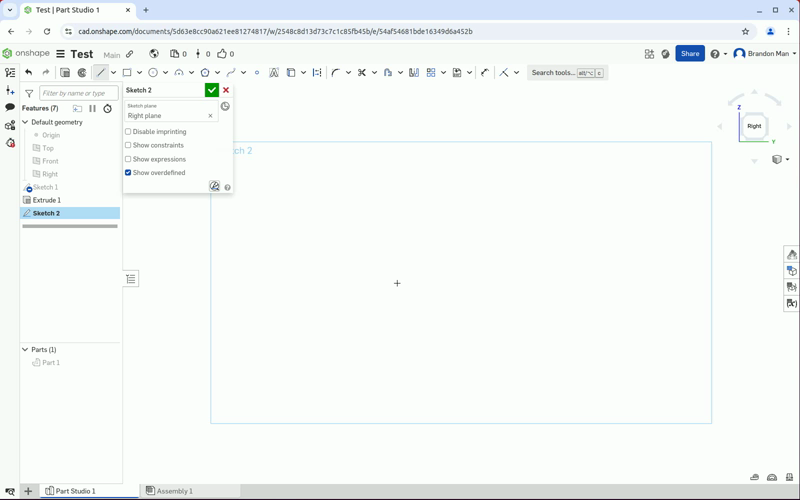
key_up(shift)
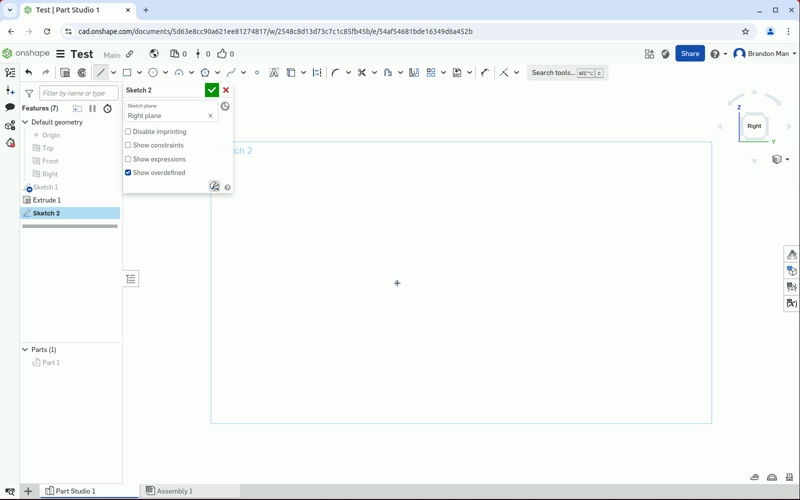
key_down(shift)
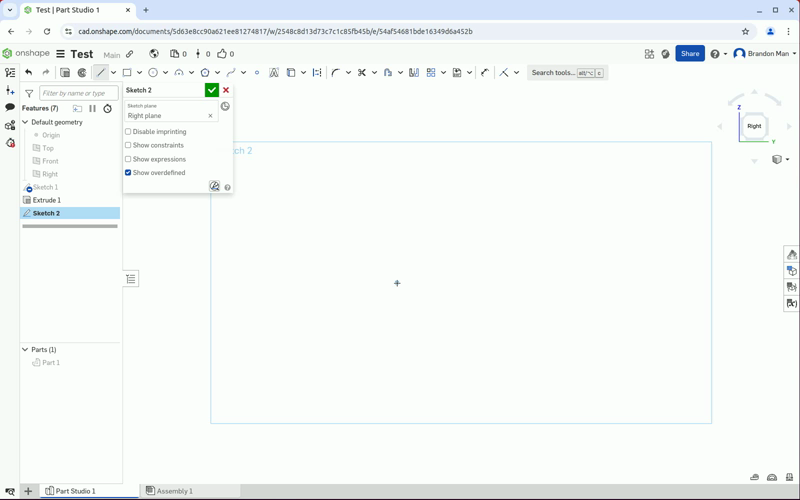
mouse_move(427, 282)
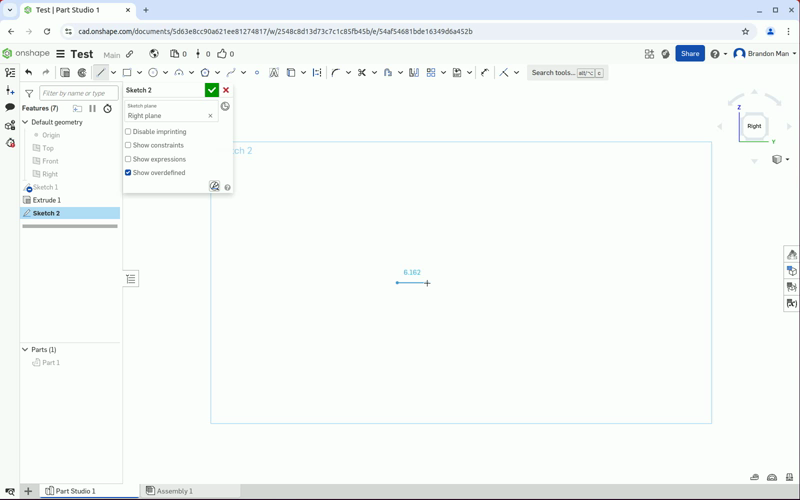
mouse_move(431, 282)
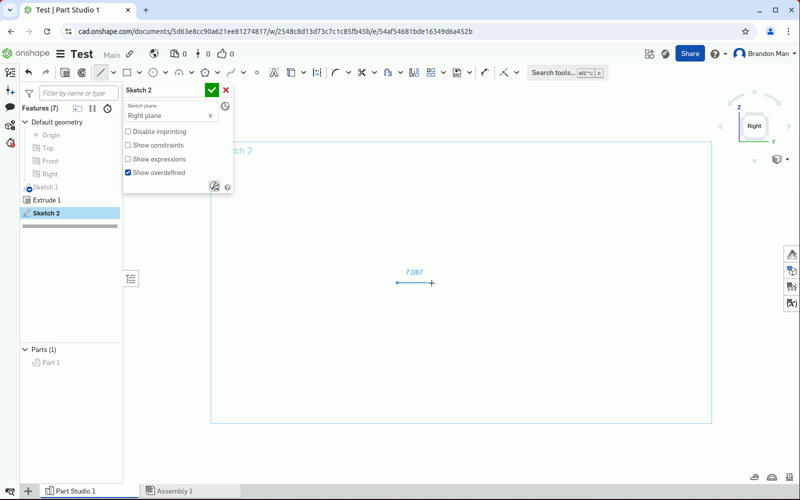
click(431, 282)
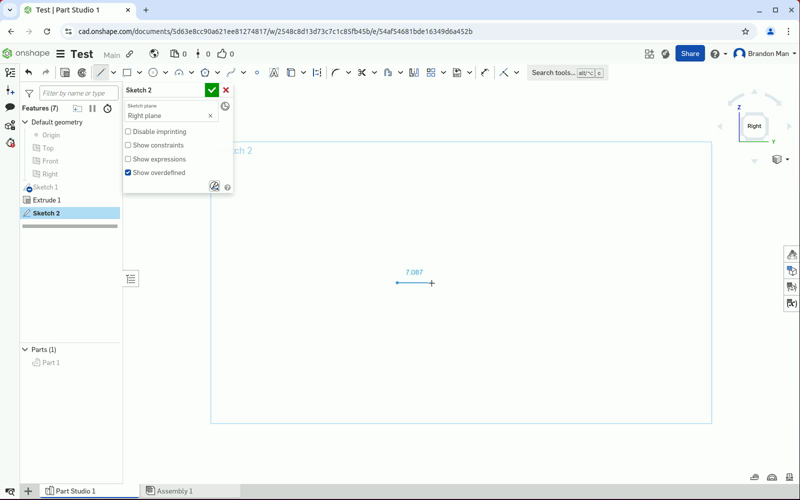
key_up(shift)
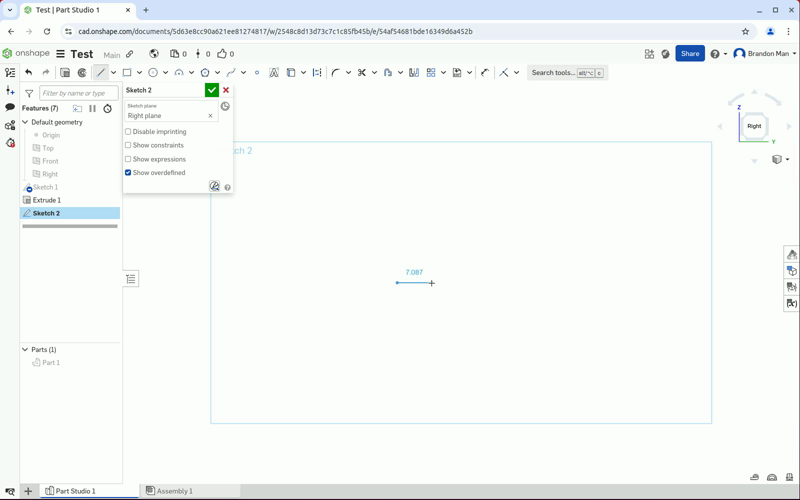
key(esc)
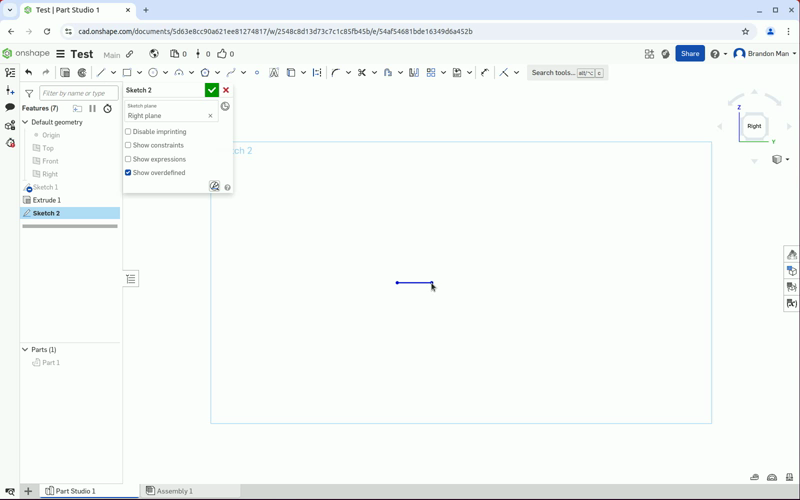
key(a)
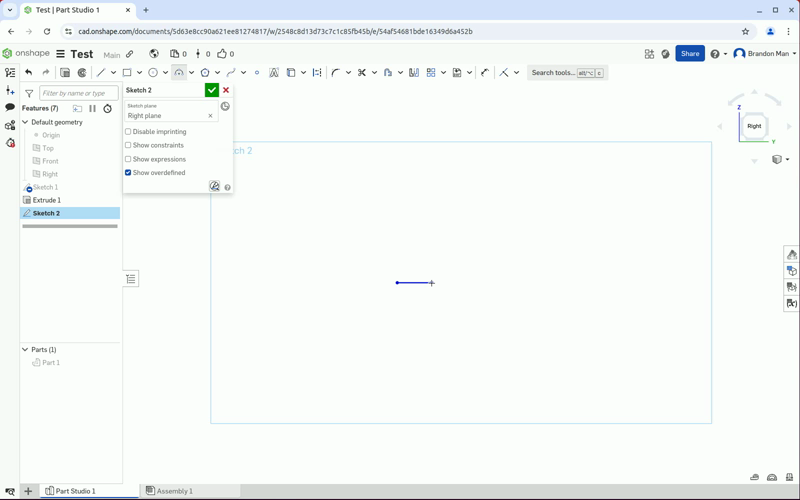
mouse_move(431, 282)
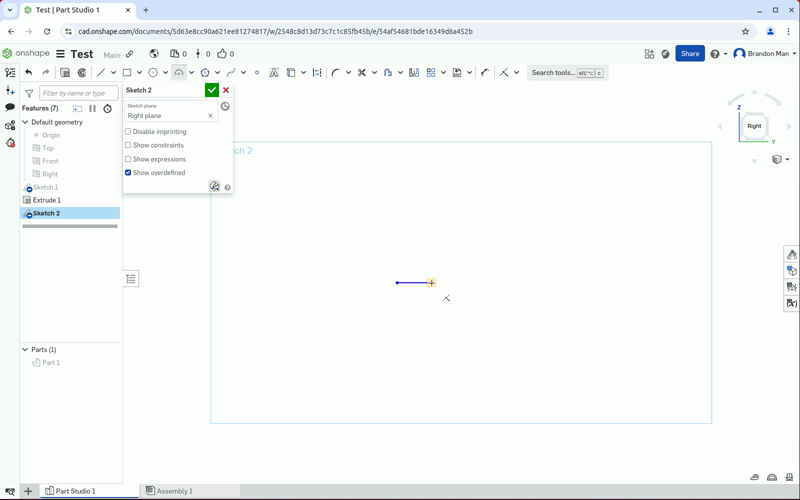
click(431, 282)
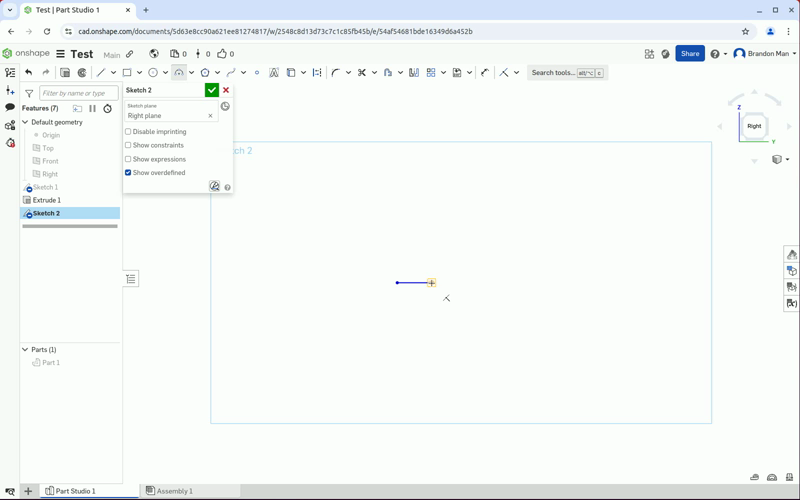
key_down(shift)
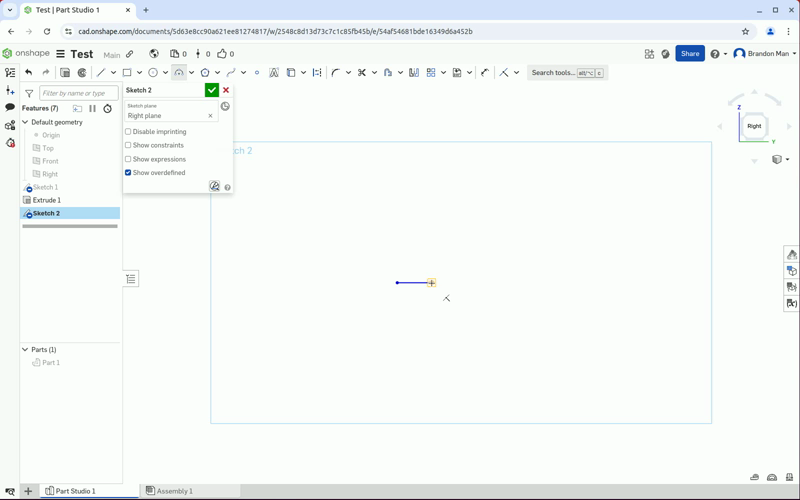
mouse_move(461, 310)
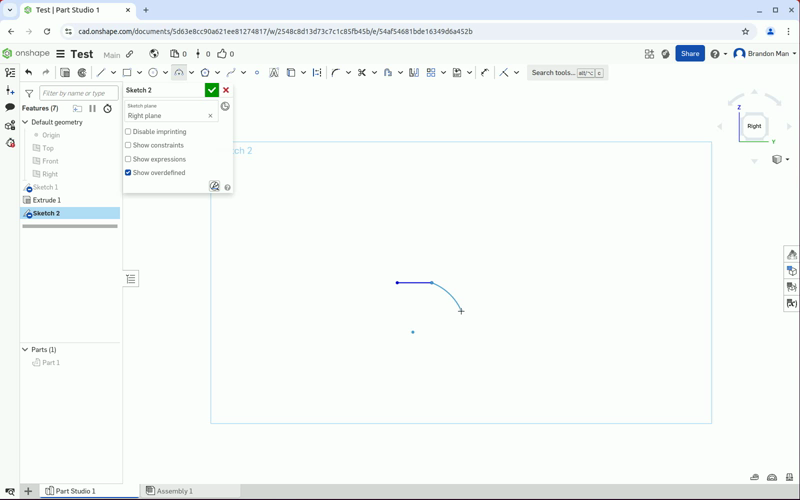
click(461, 310)
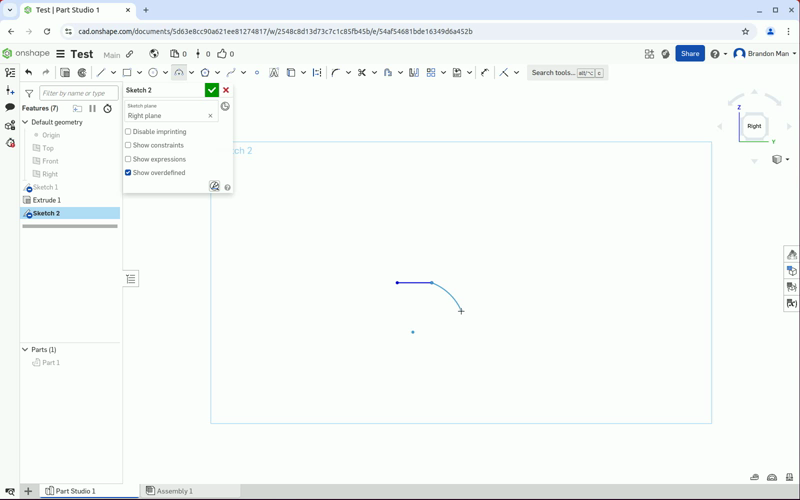
mouse_move(480, 261)
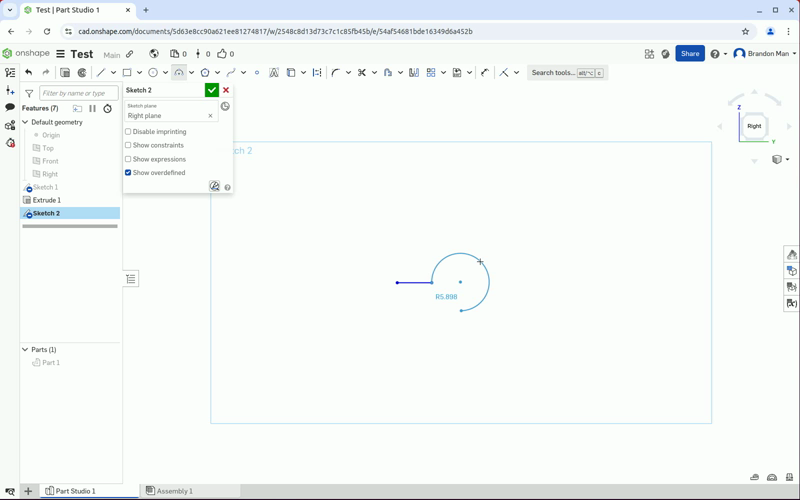
click(480, 261)
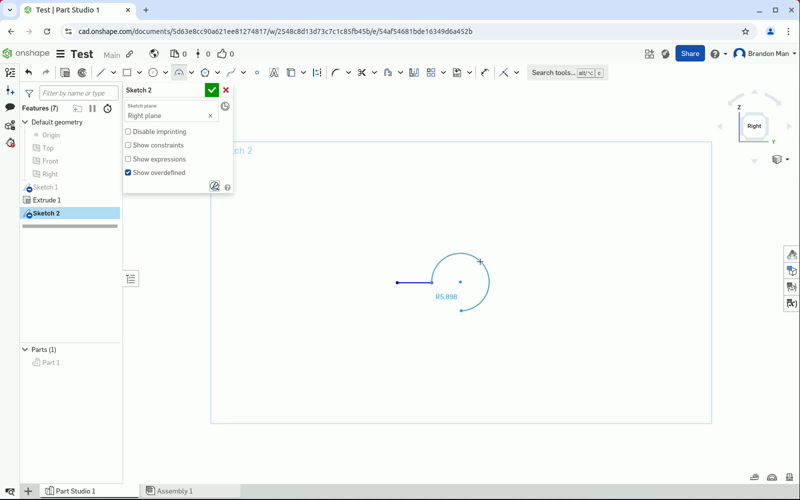
key_up(shift)
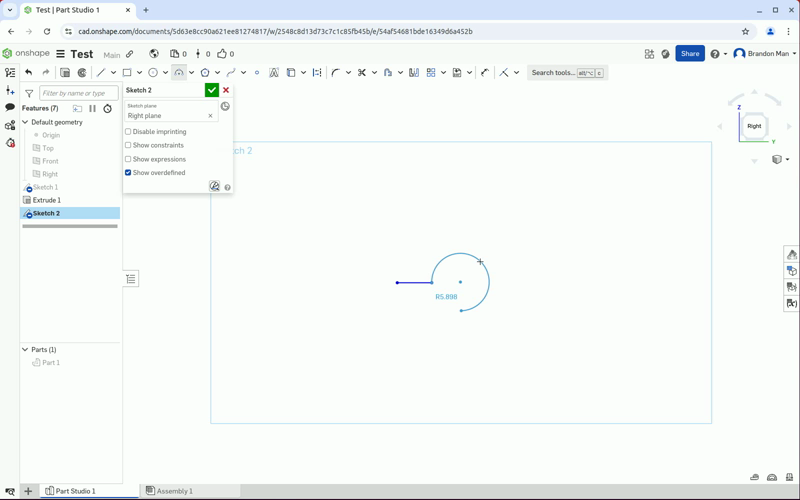
key(esc)
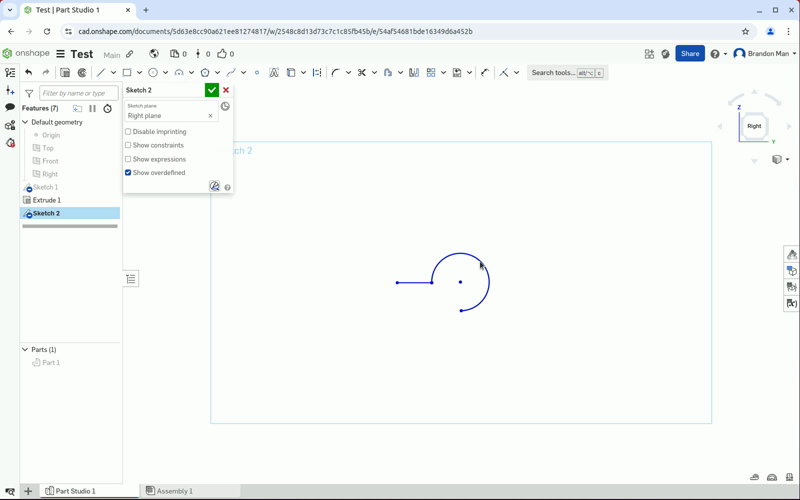
key(l)
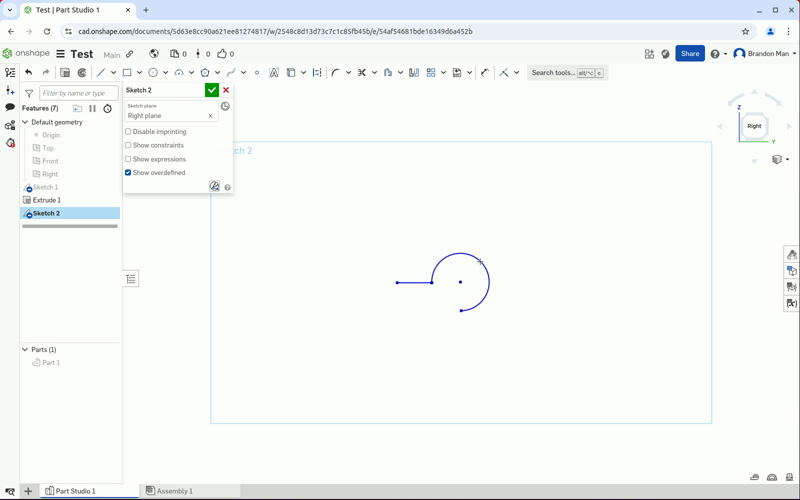
mouse_move(461, 310)
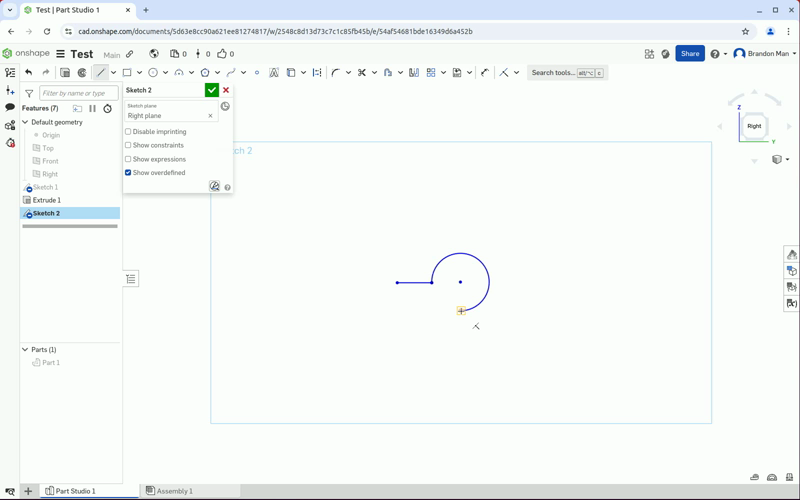
click(461, 310)
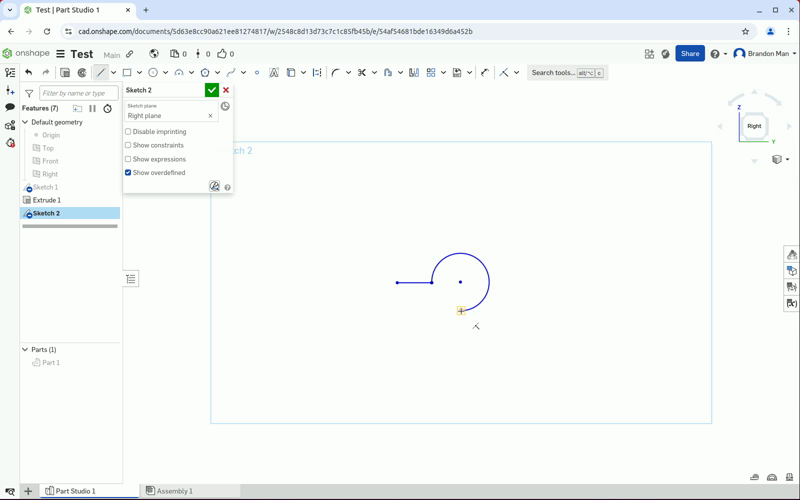
key_down(shift)
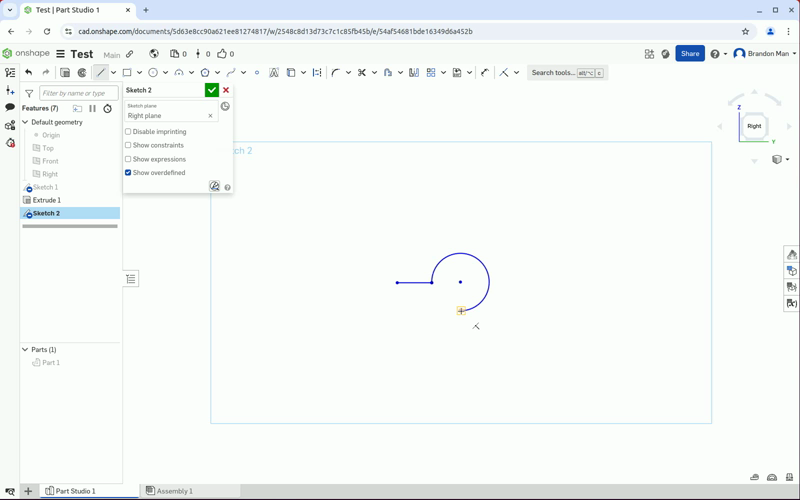
mouse_move(491, 310)
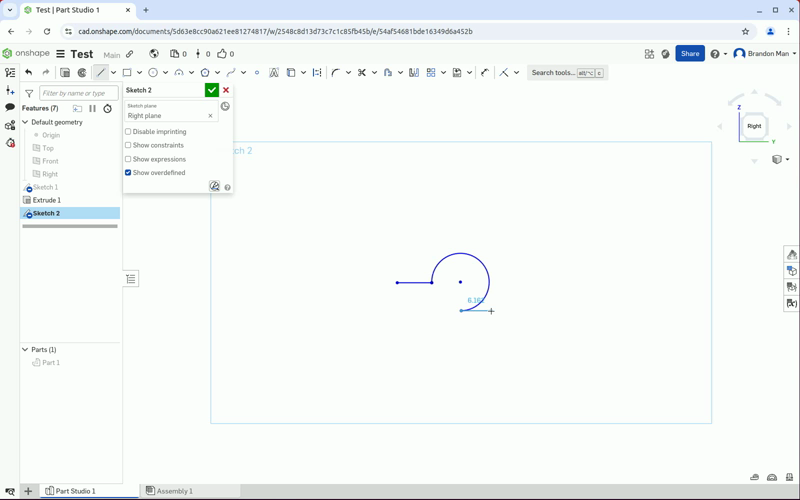
mouse_move(461, 366)
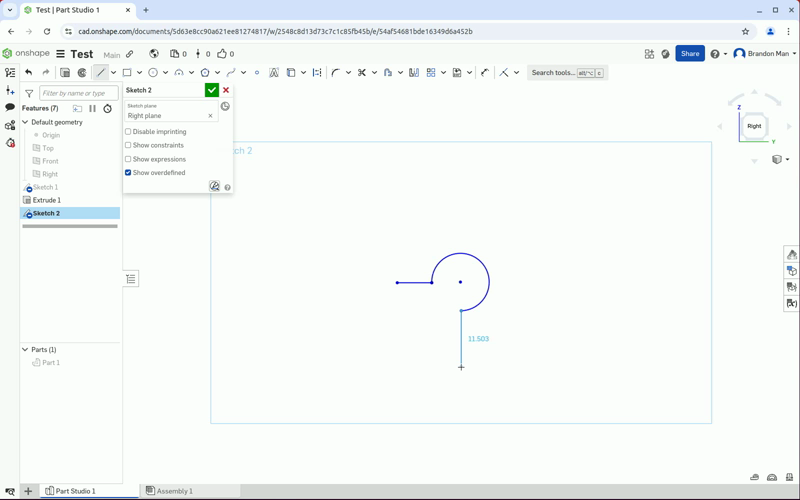
click(461, 366)
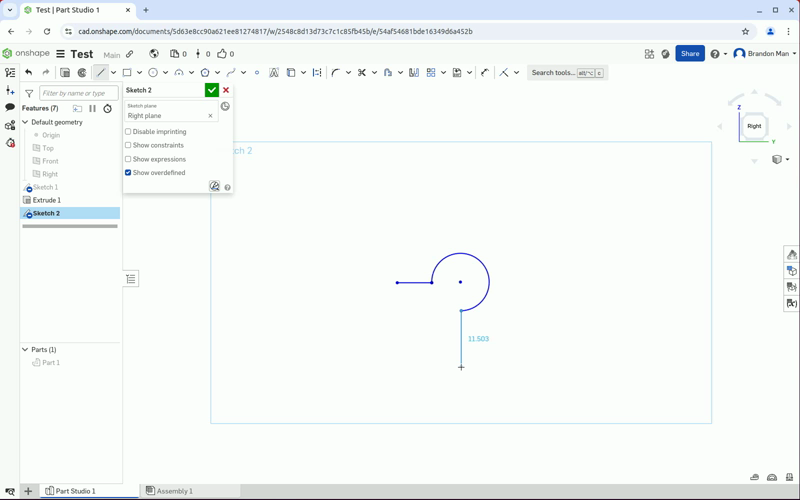
key_up(shift)
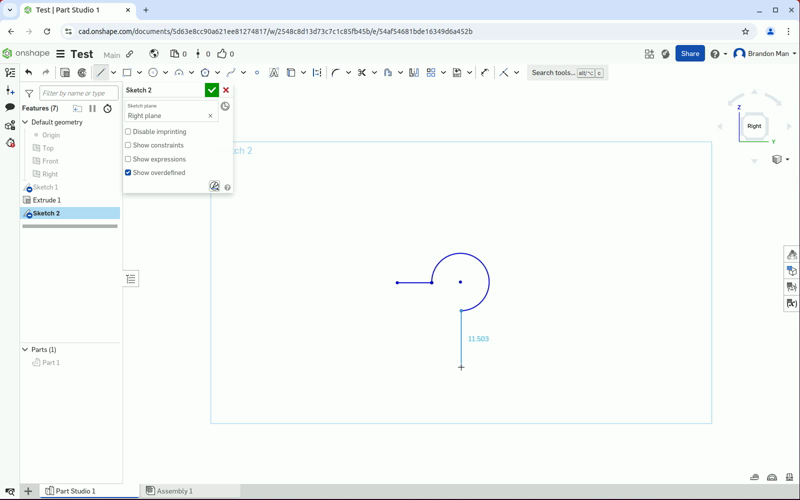
key(esc)
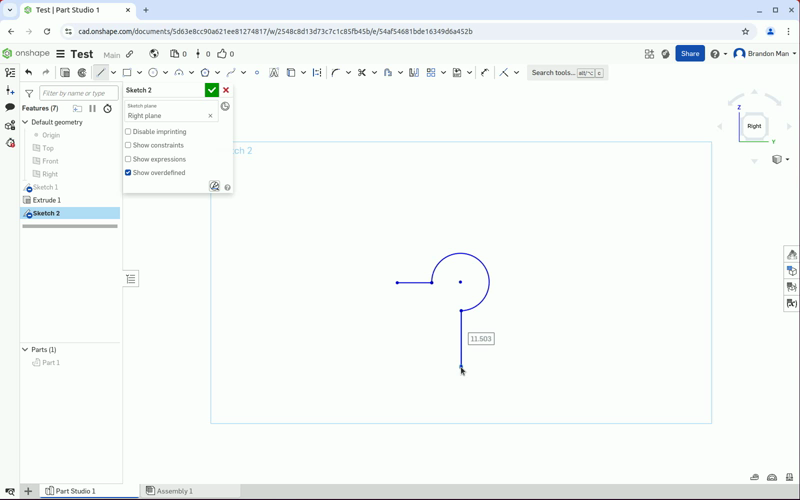
key(a)
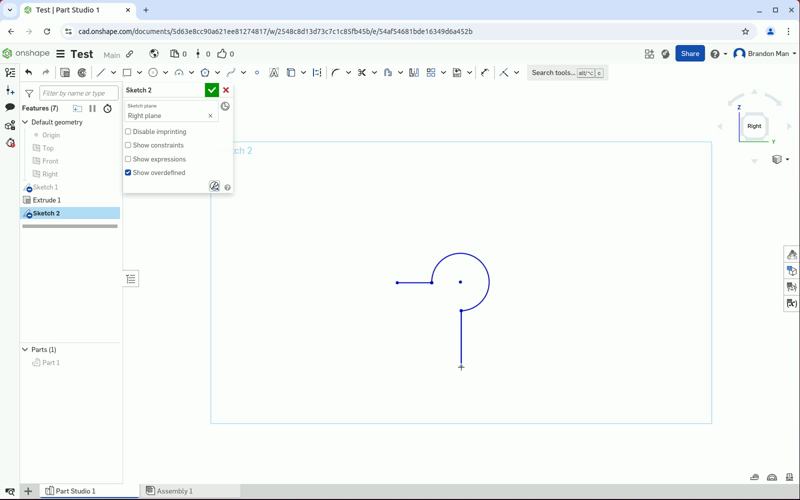
mouse_move(461, 366)
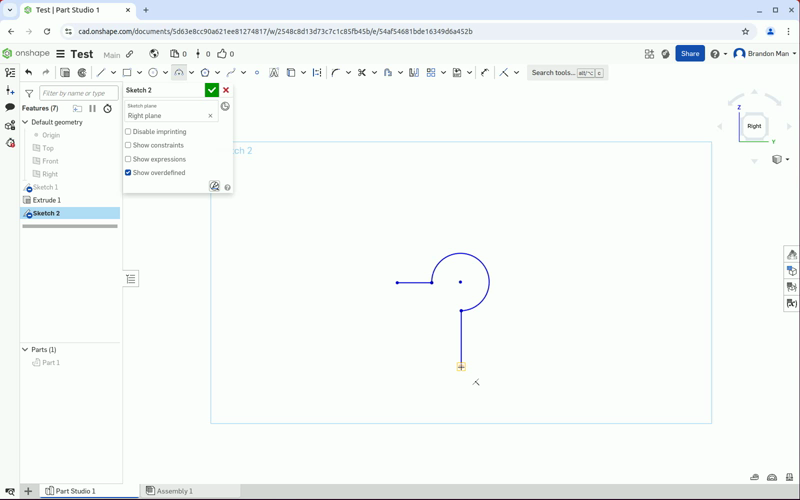
click(461, 366)
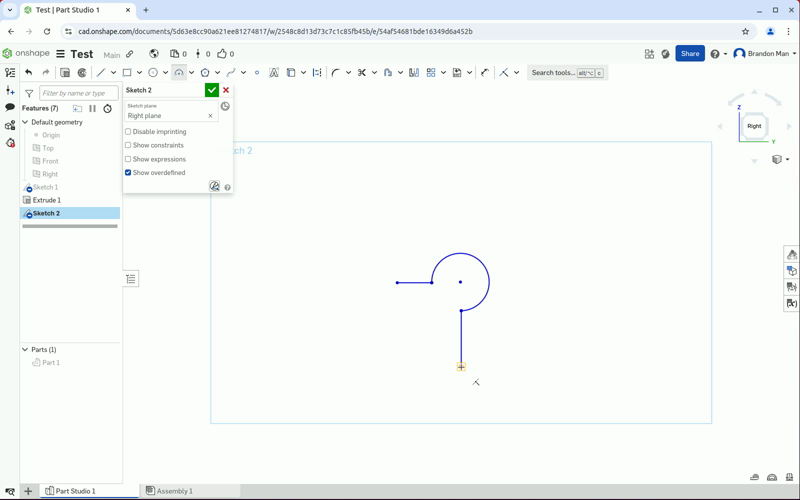
key_down(shift)
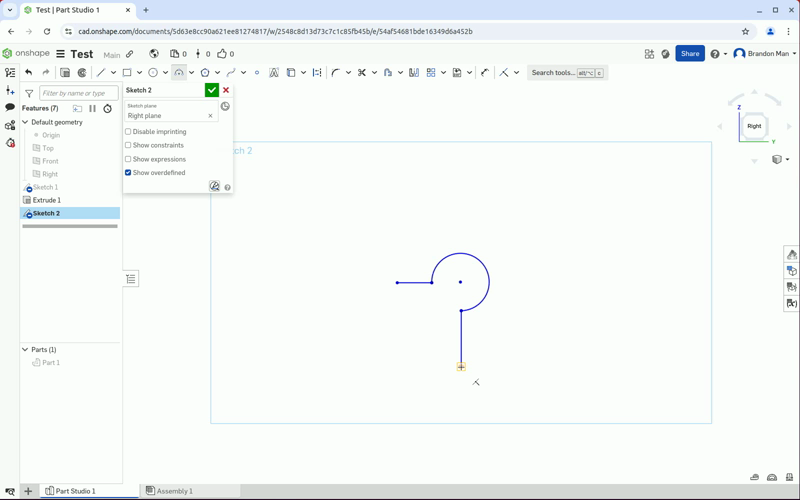
mouse_move(397, 227)
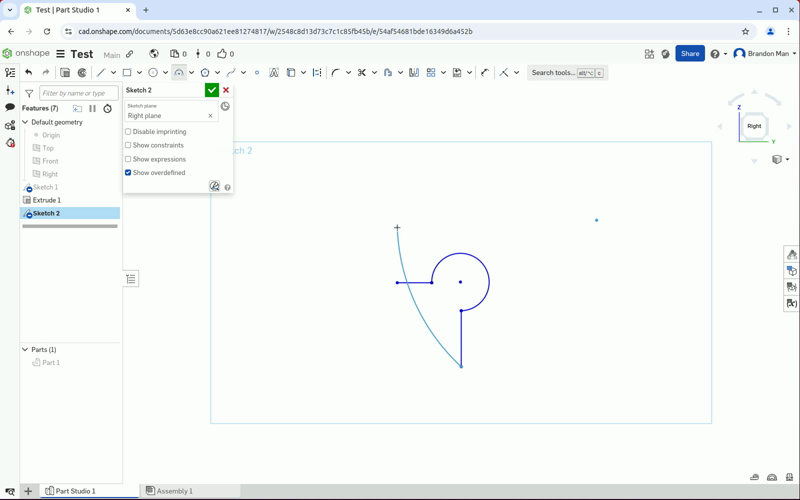
click(397, 227)
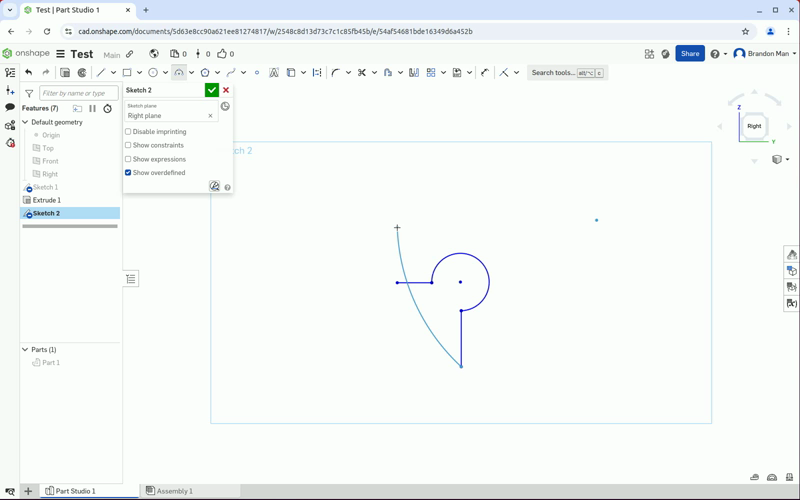
mouse_move(536, 248)
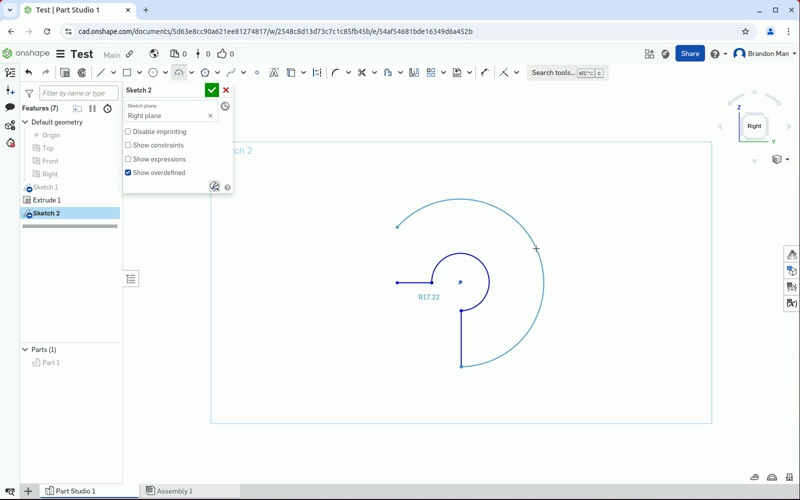
click(536, 248)
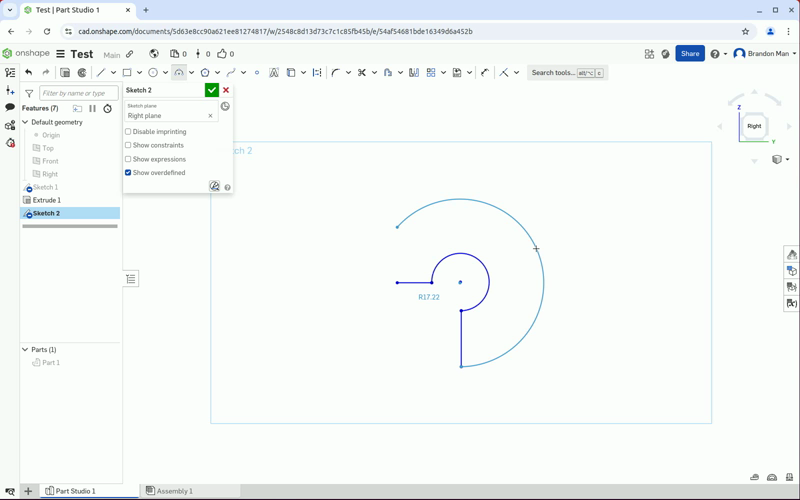
key_up(shift)
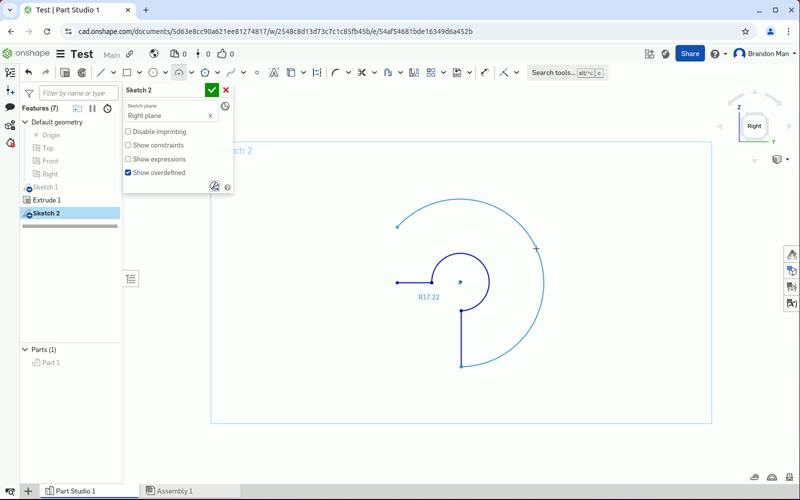
key(esc)
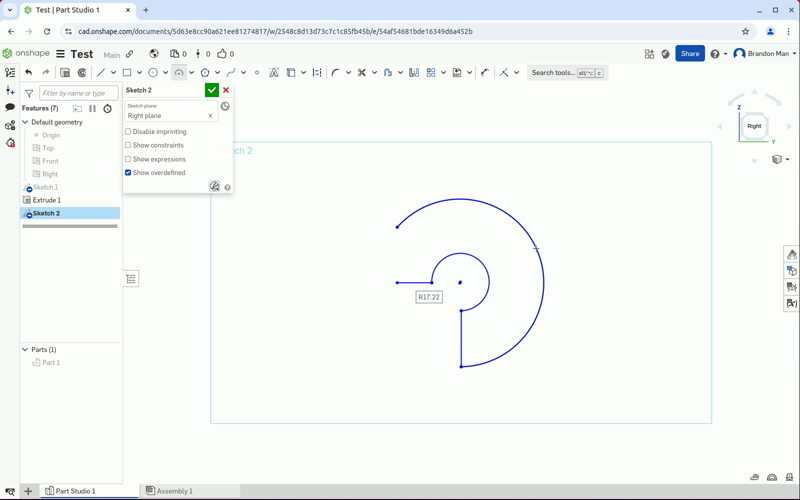
key(l)
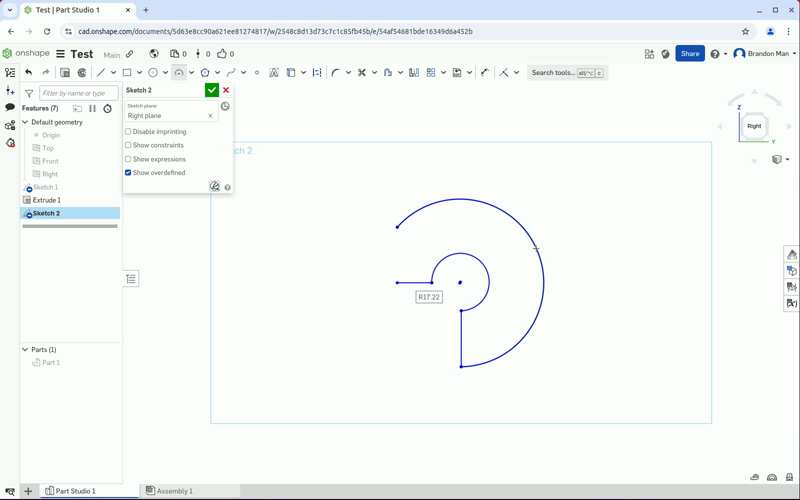
mouse_move(397, 227)
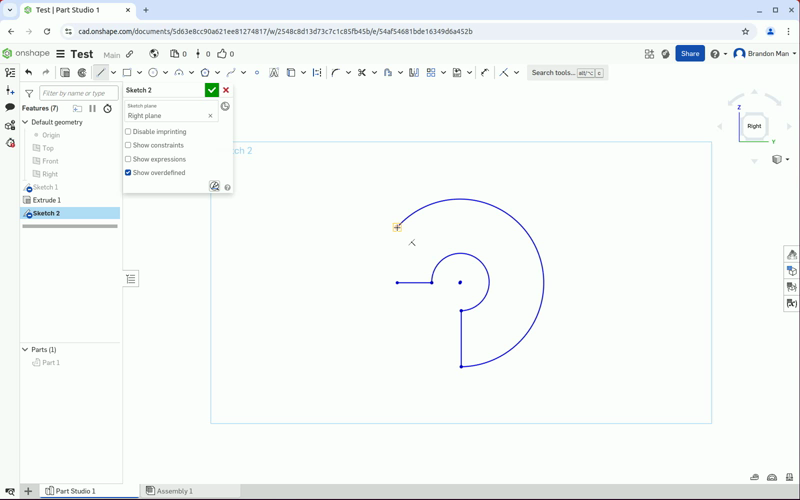
click(397, 227)
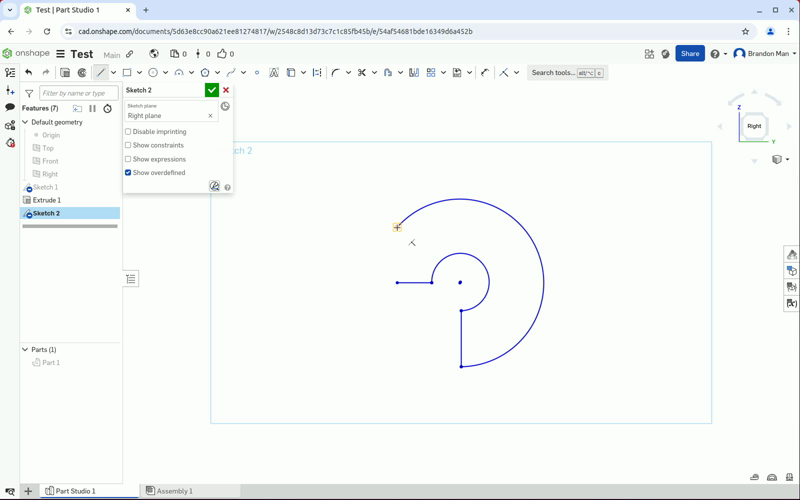
mouse_move(427, 227)
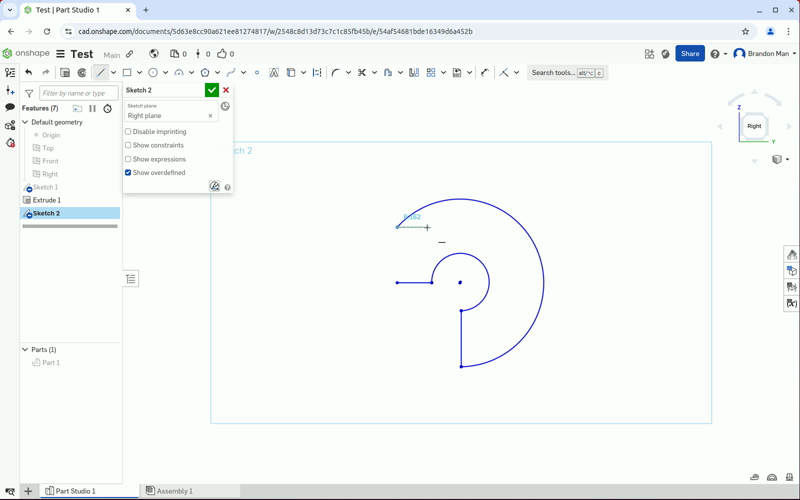
key_down(shift)
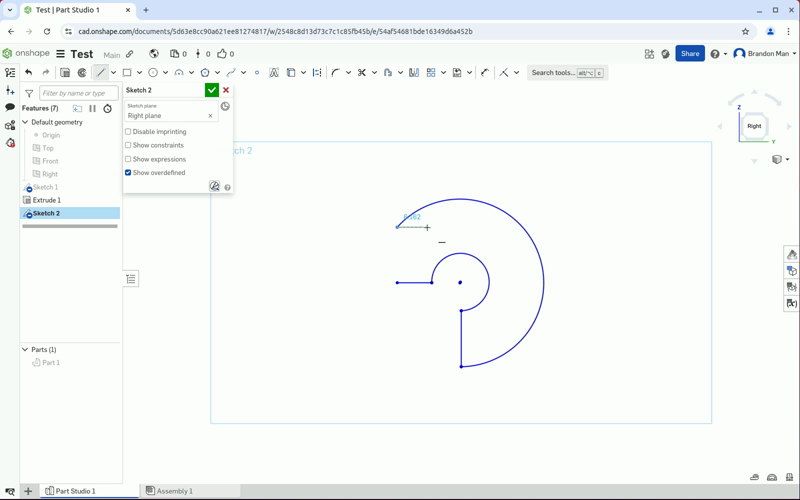
mouse_move(397, 282)
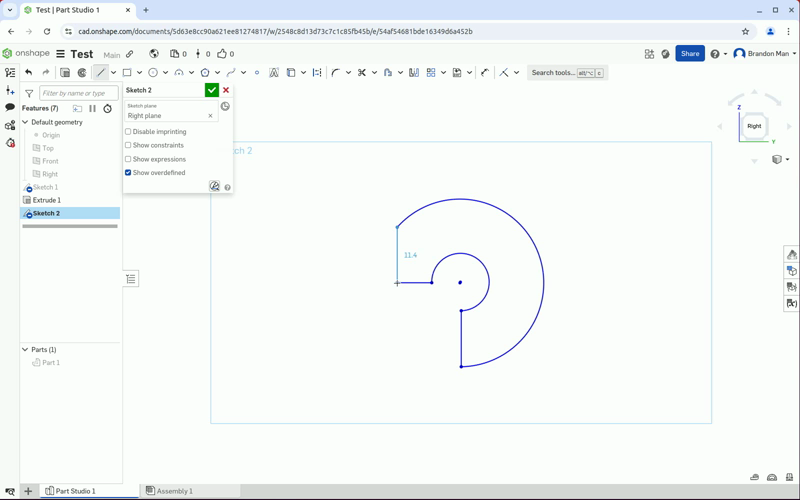
key_up(shift)
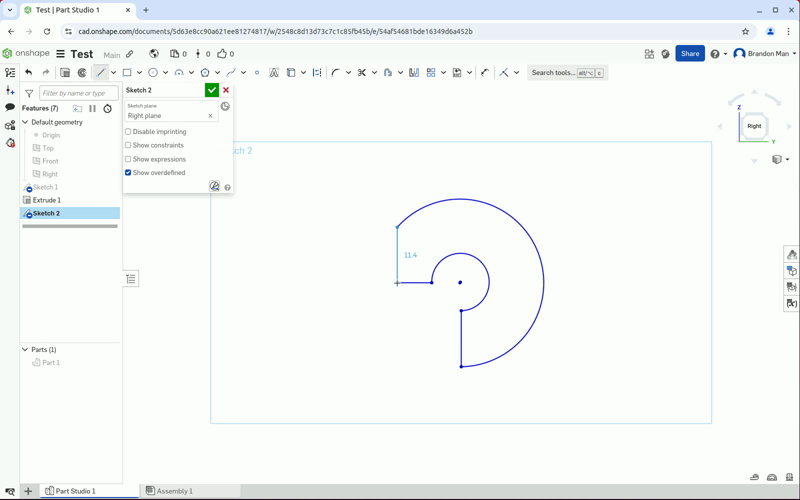
click(397, 282)
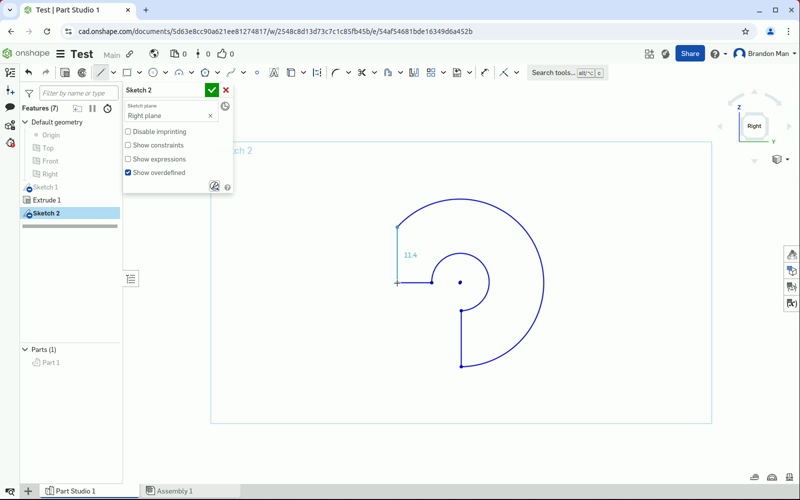
key(esc)
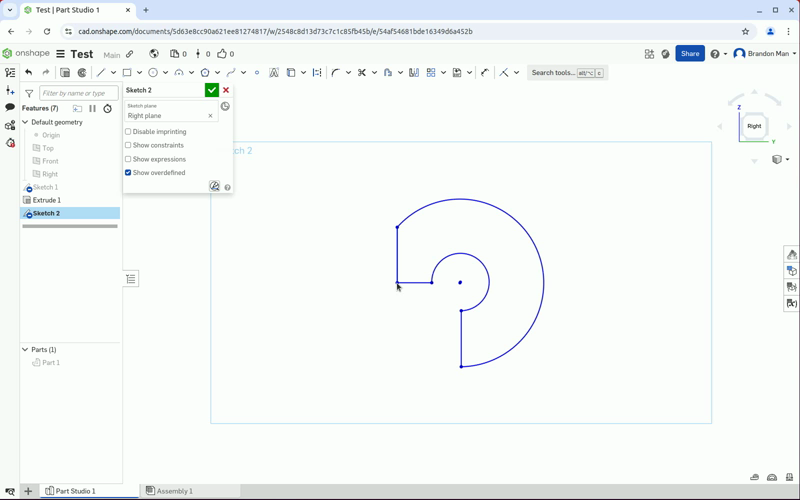
mouse_move(483, 213)
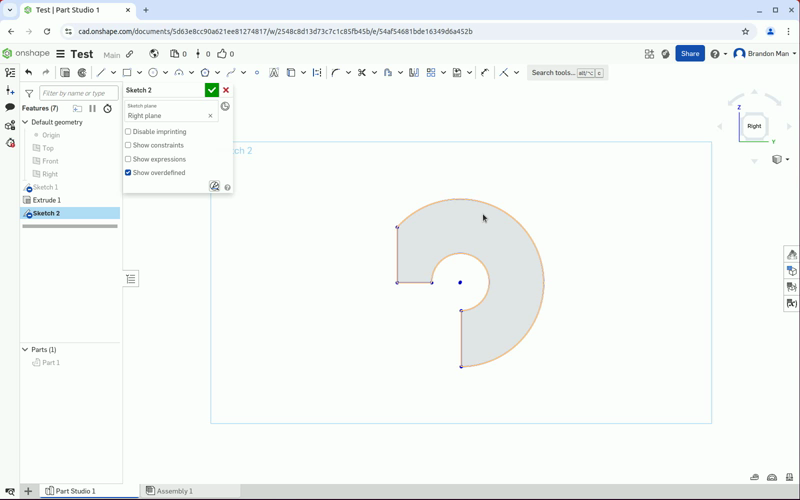
click(483, 213)
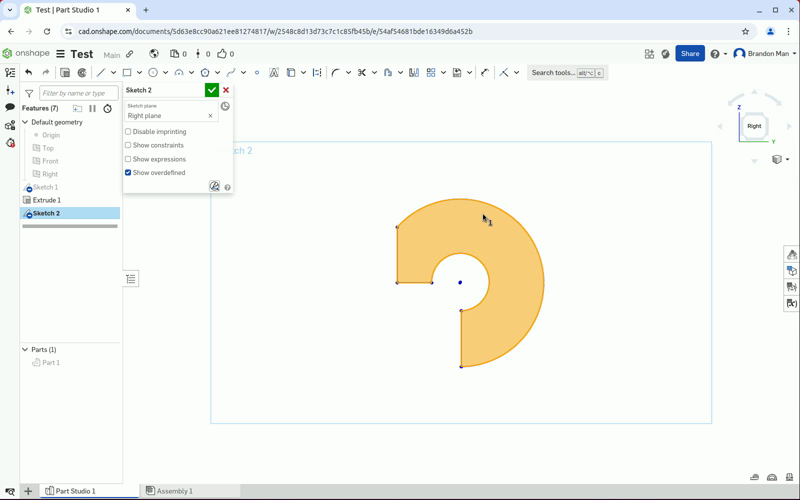
mouse_move(73, 352)
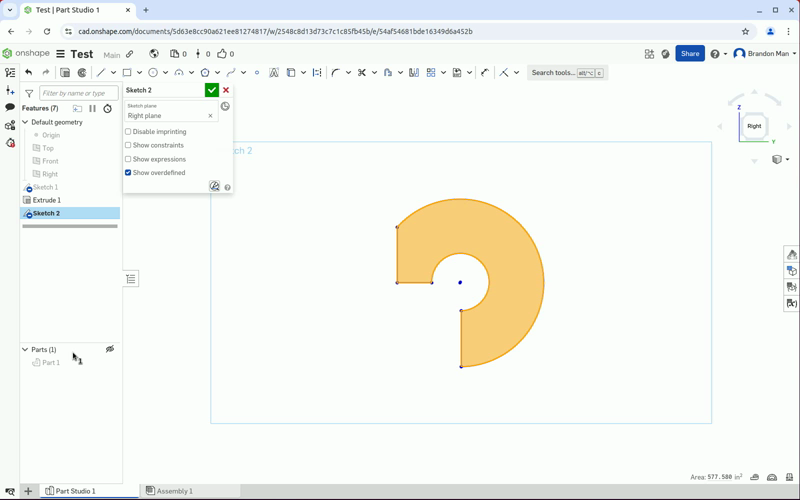
key(shift+y)
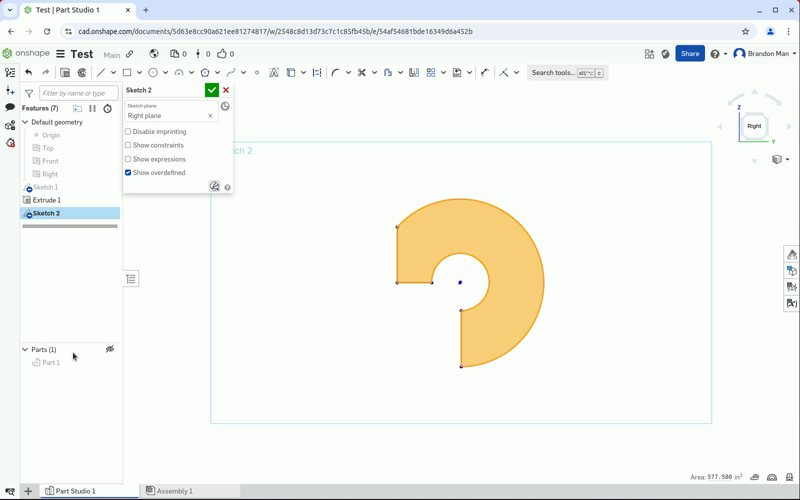
key(shift+e)
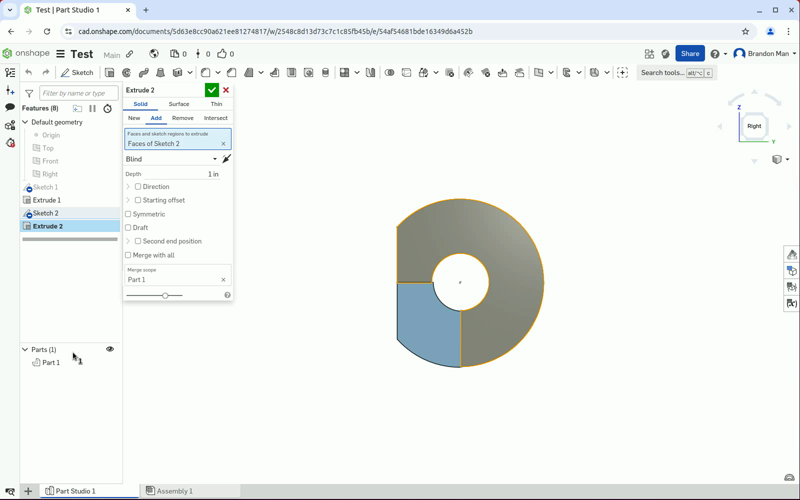
mouse_move(143, 106)
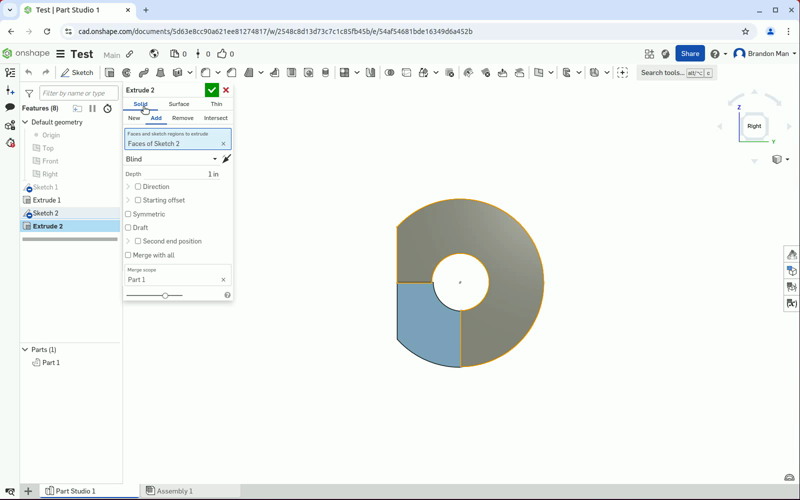
click(143, 106)
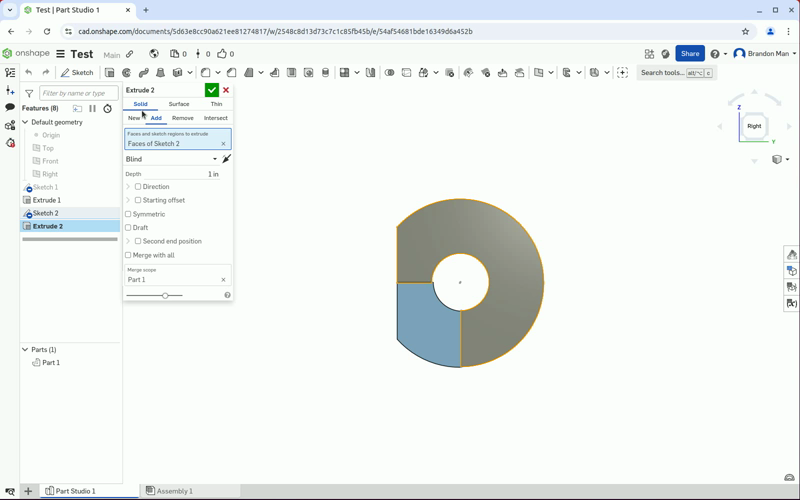
mouse_move(137, 120)
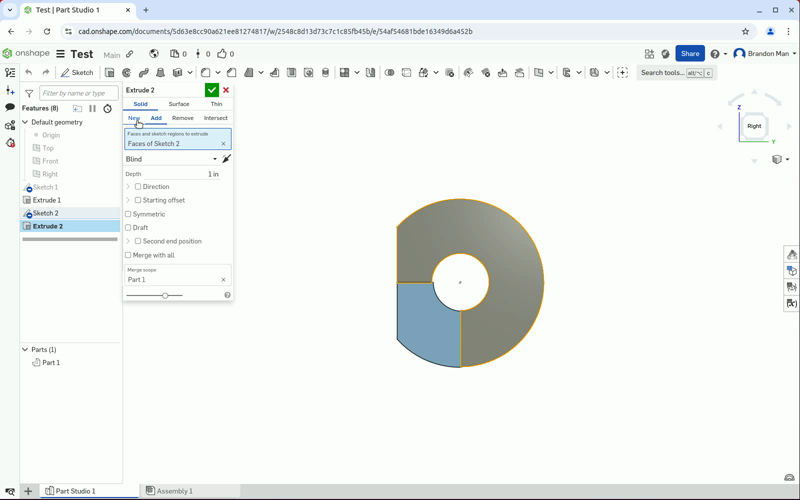
click(137, 120)
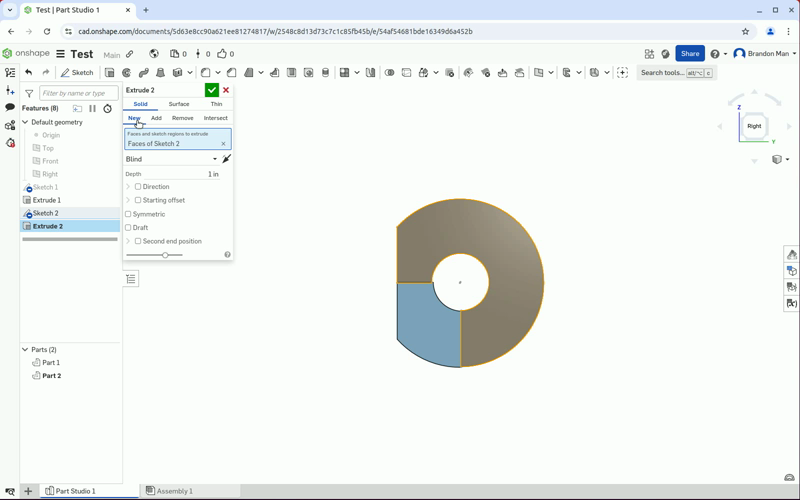
key(tab, 4)
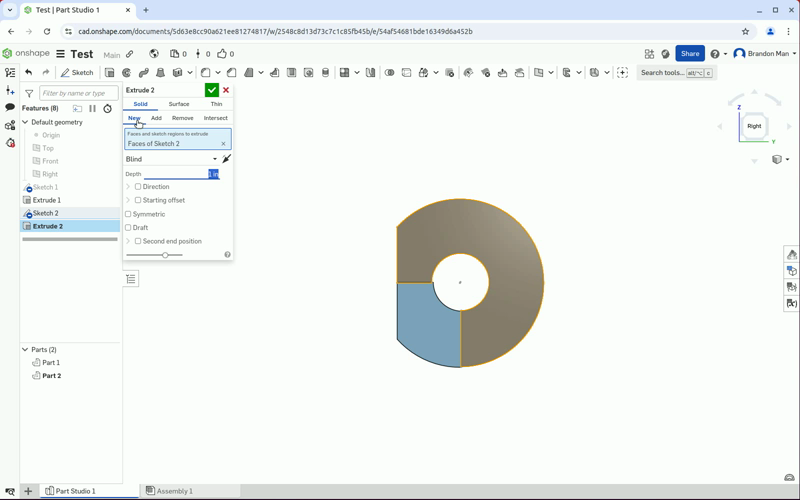
text(23.108)
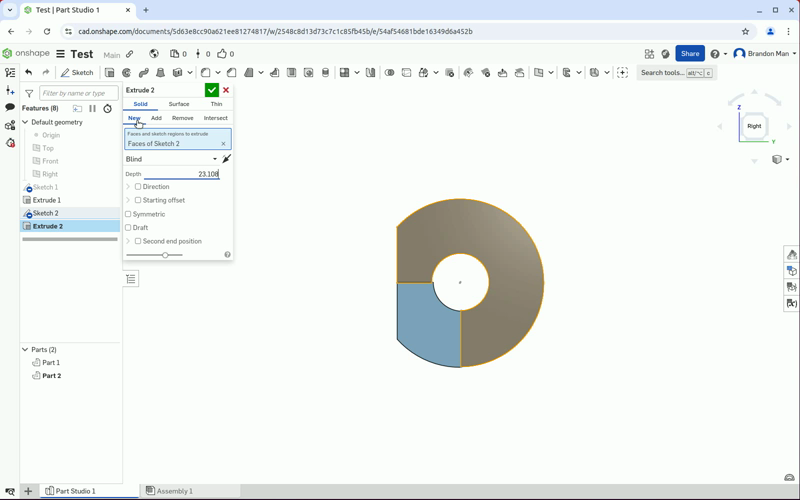
key(enter)
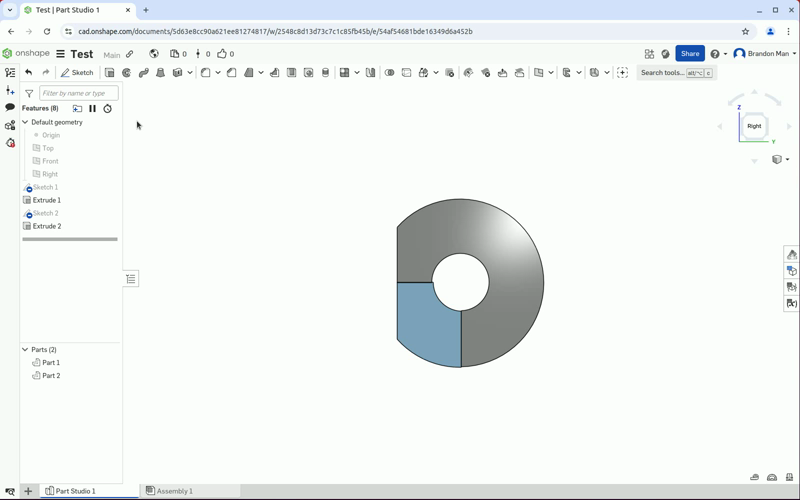
key(shift+h)
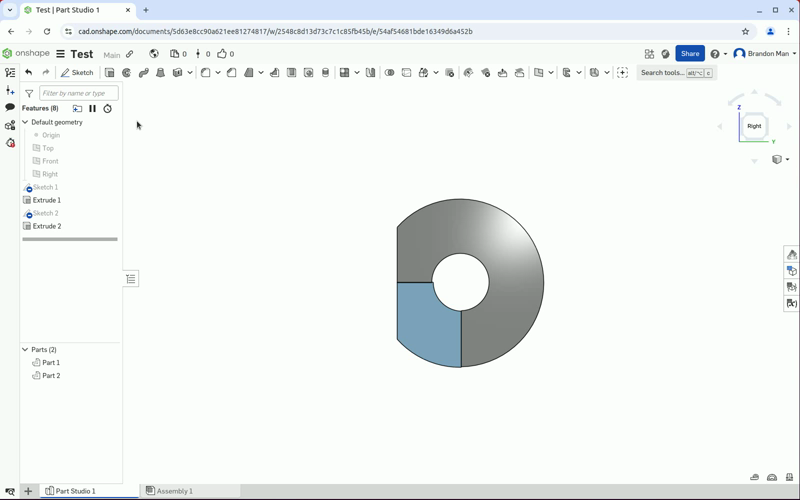
key(shift+h)
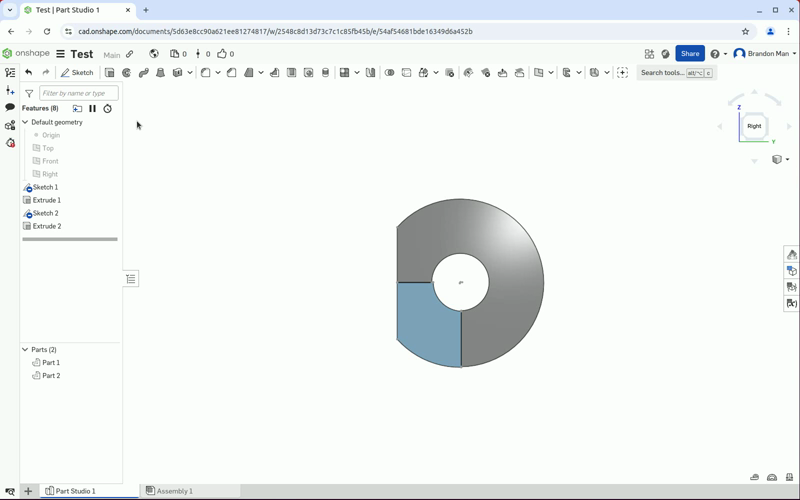
key(shift+7)
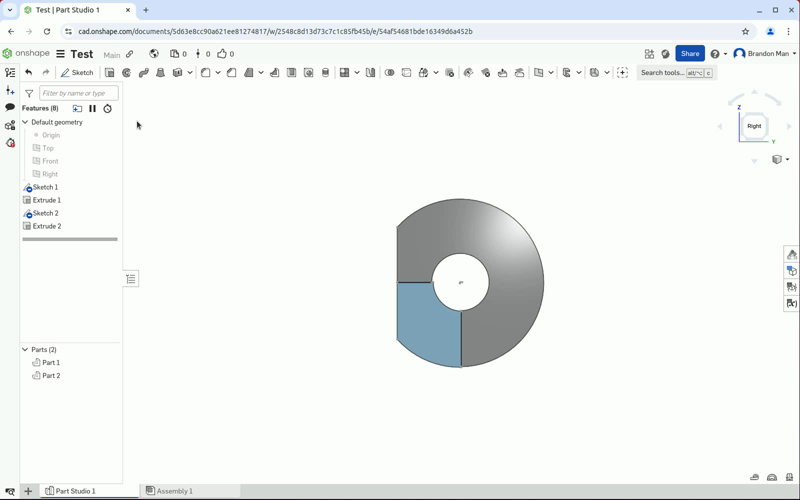
key(right, 2)
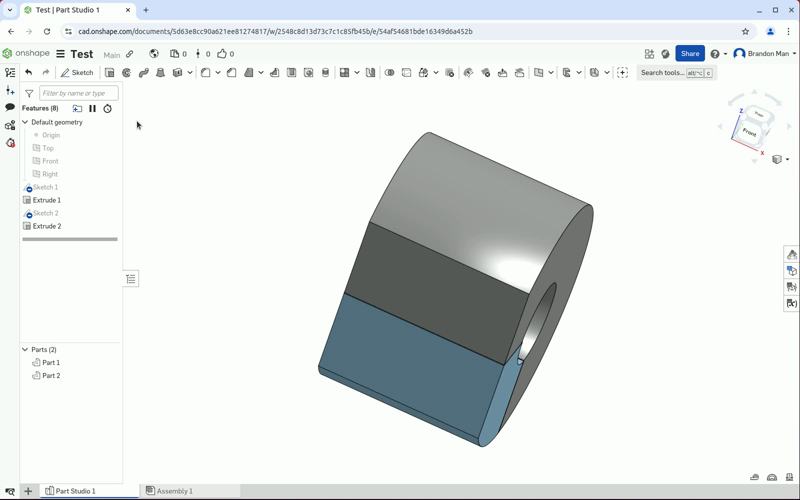
key(down, 2)
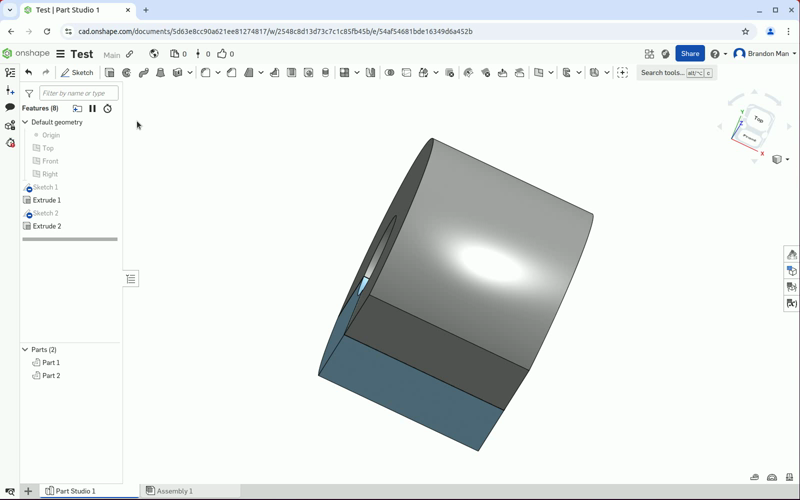
key(up, 2)
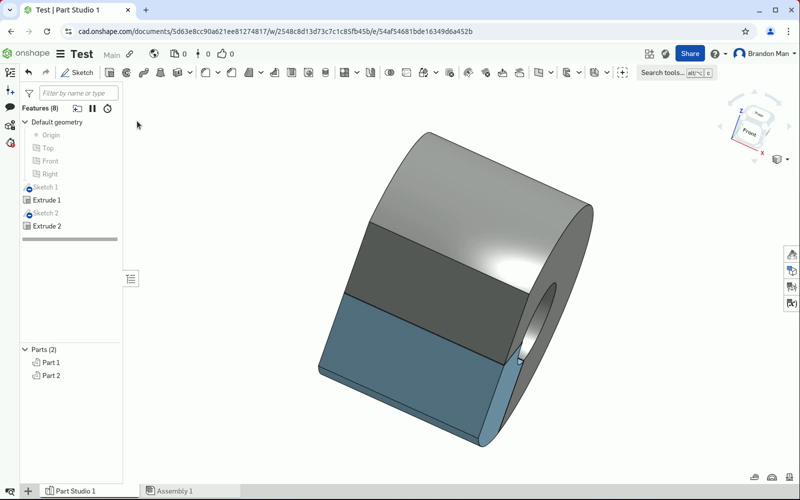
key(left, 2)
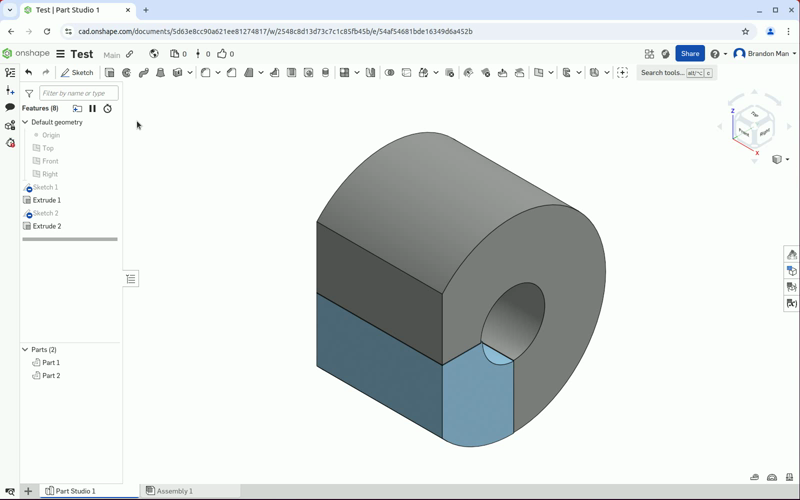
mouse_move(73, 189)
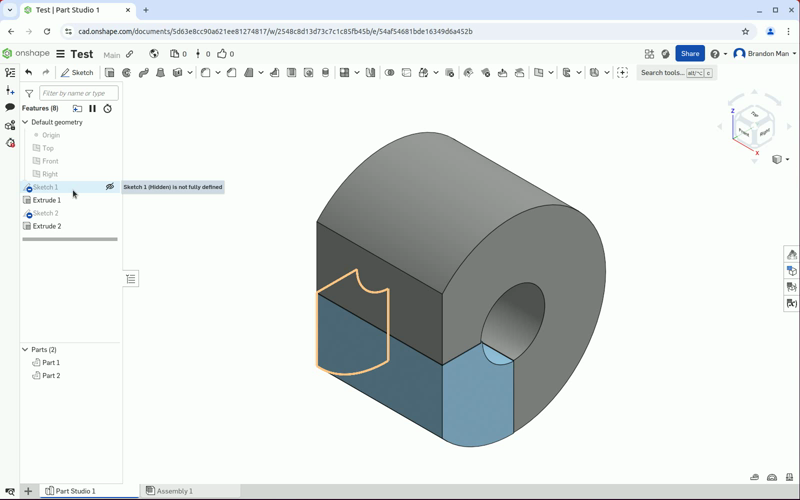
click(73, 189)